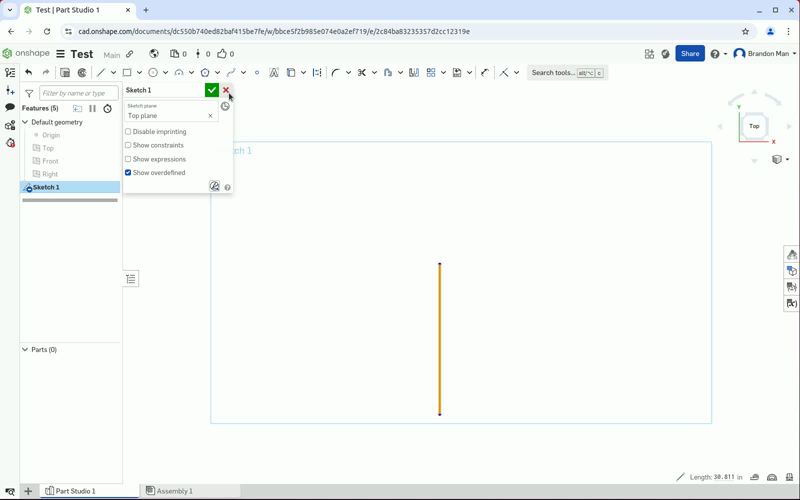
key(shift+h)
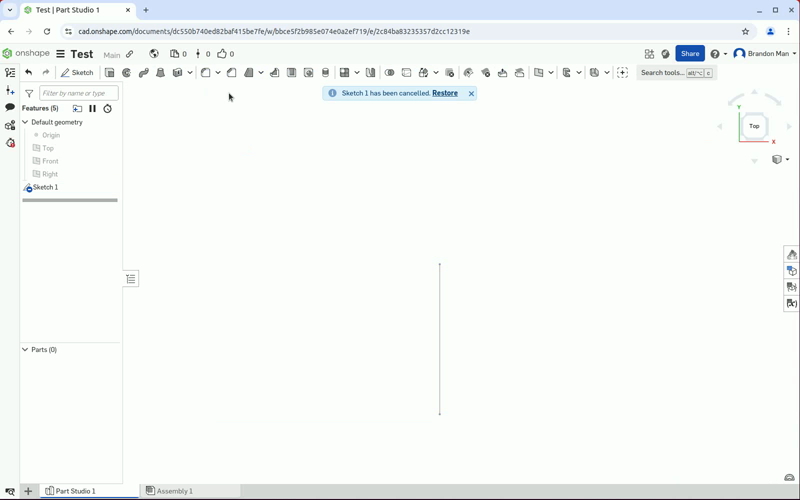
key(shift+s)
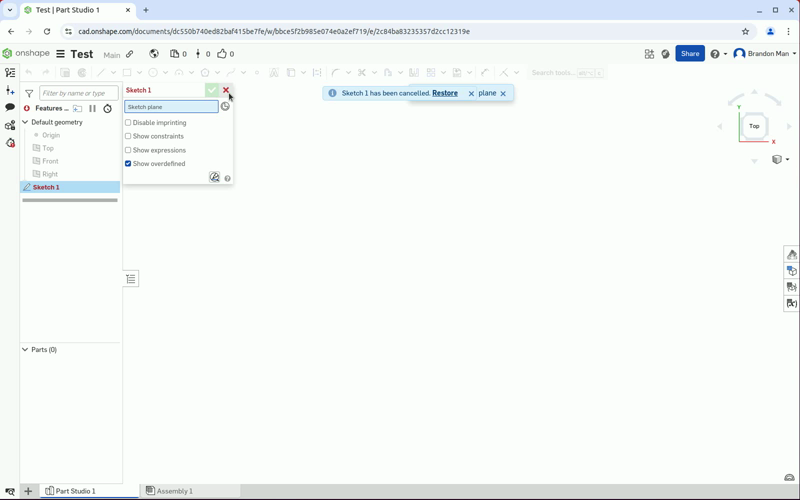
mouse_move(73, 150)
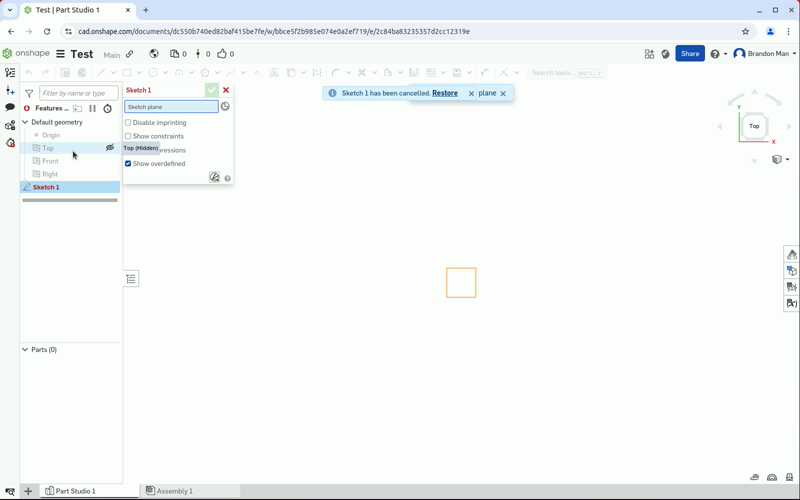
click(73, 150)
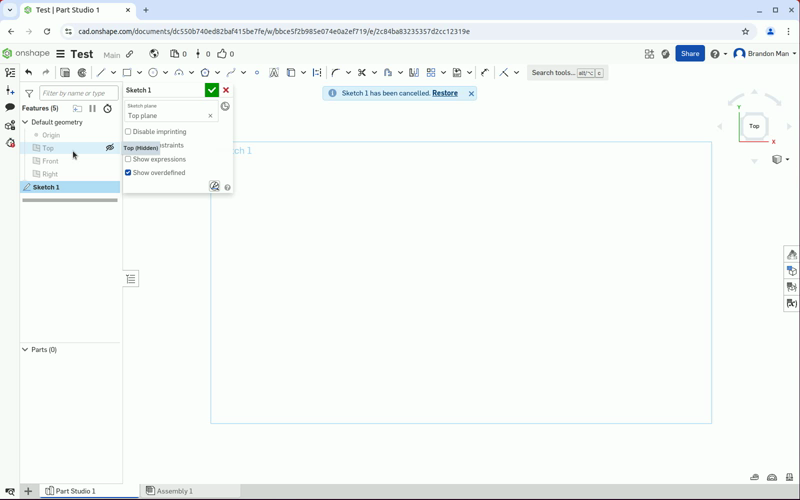
mouse_move(73, 352)
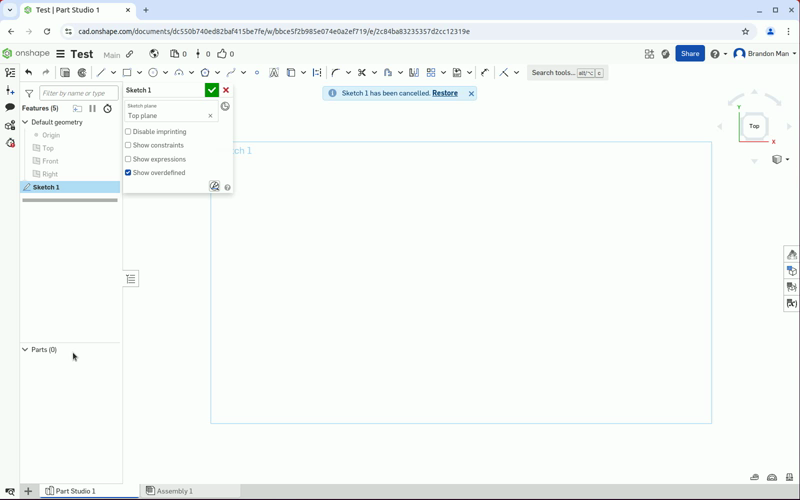
key(y)
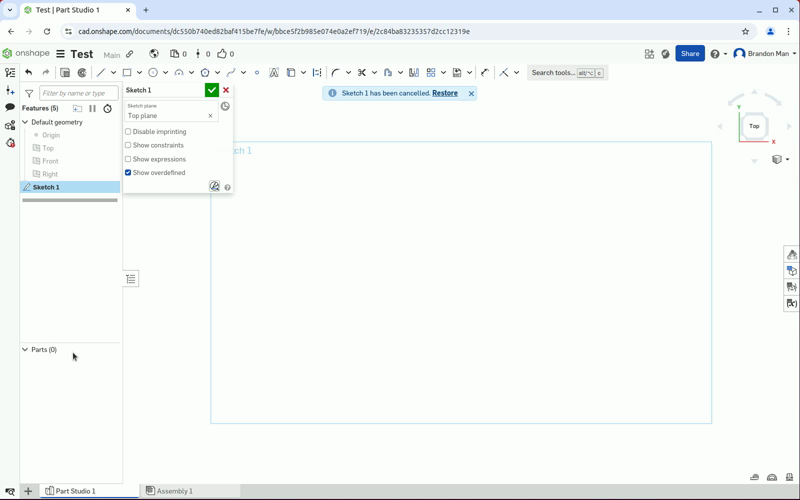
key(l)
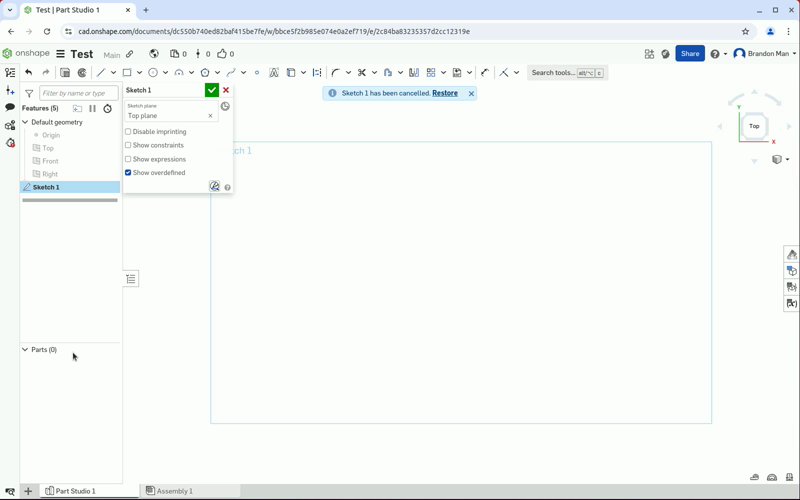
key_down(shift)
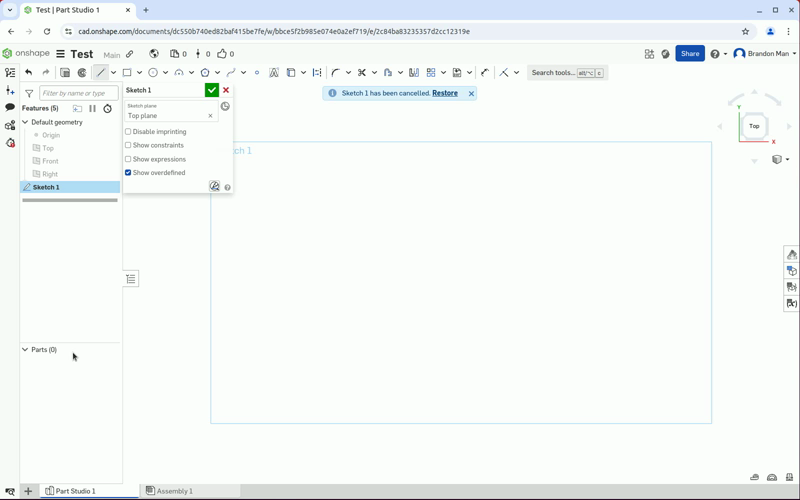
mouse_move(348, 282)
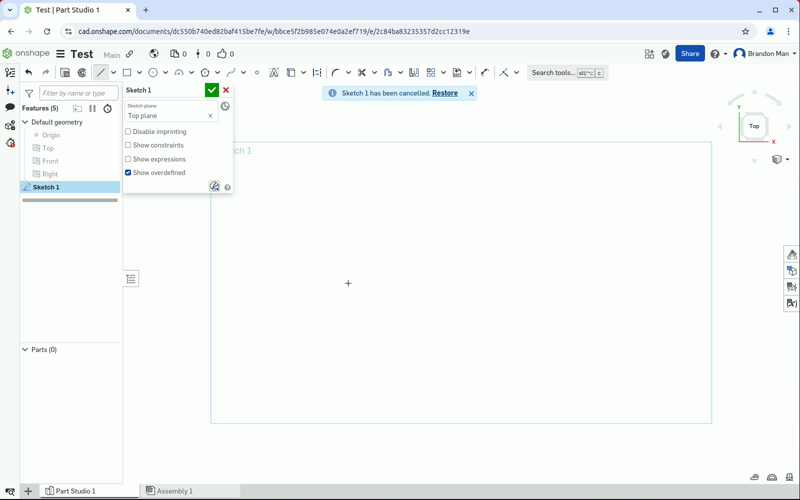
click(348, 282)
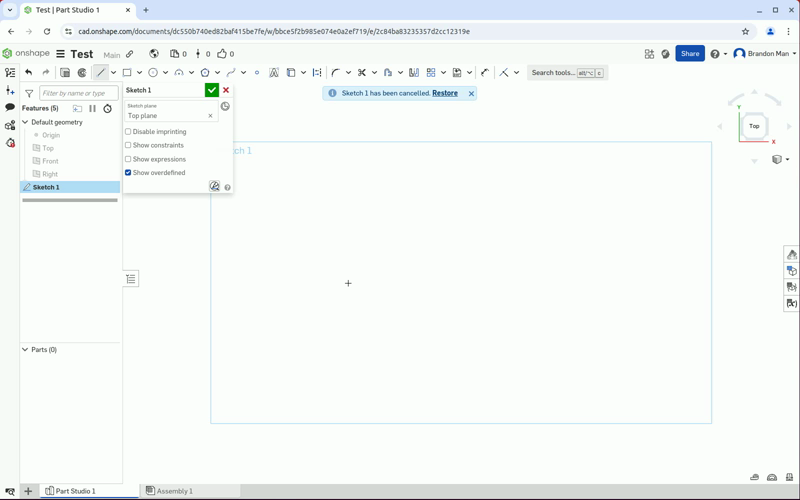
key_up(shift)
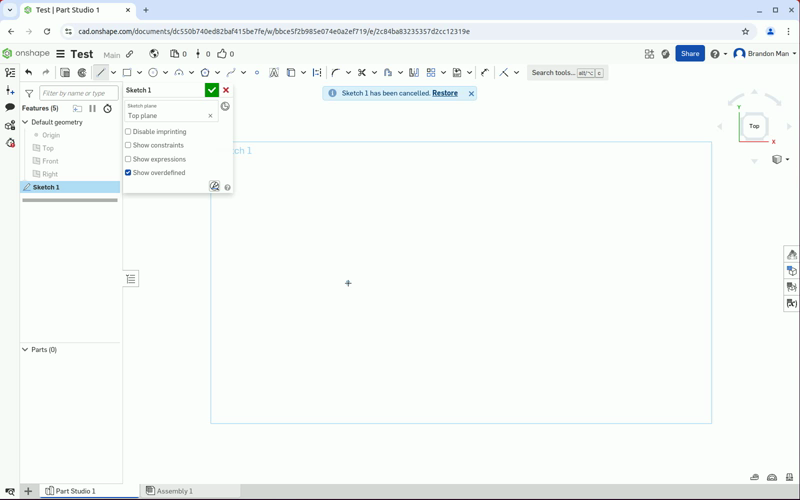
key_down(shift)
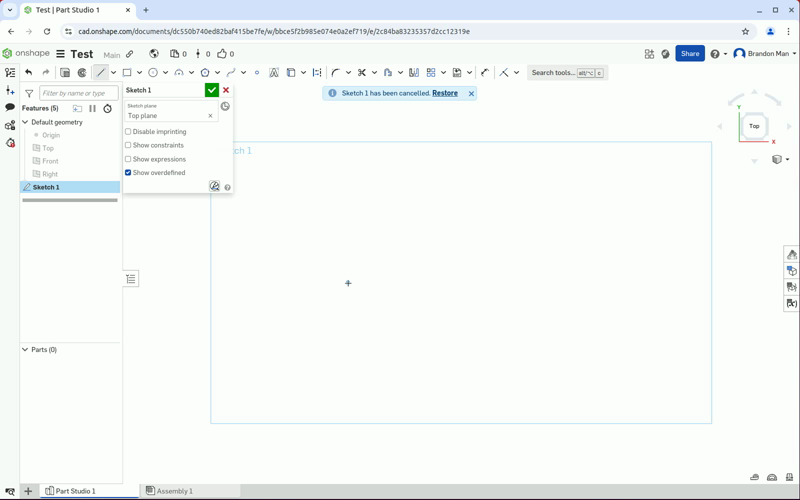
mouse_move(488, 282)
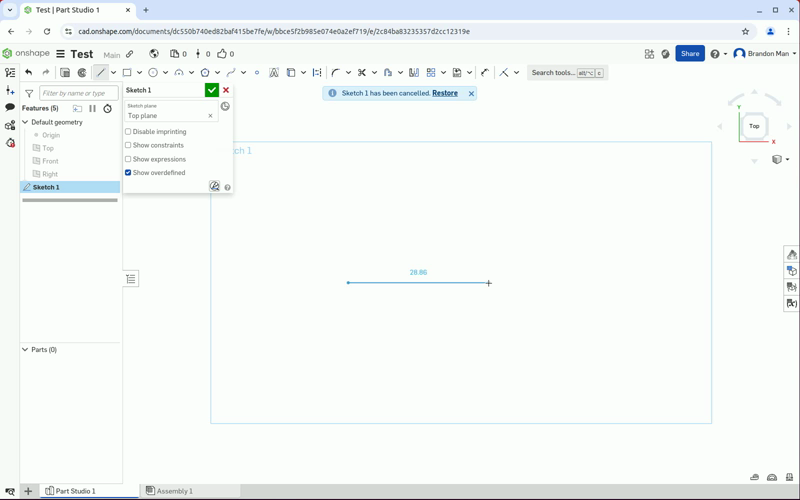
click(488, 282)
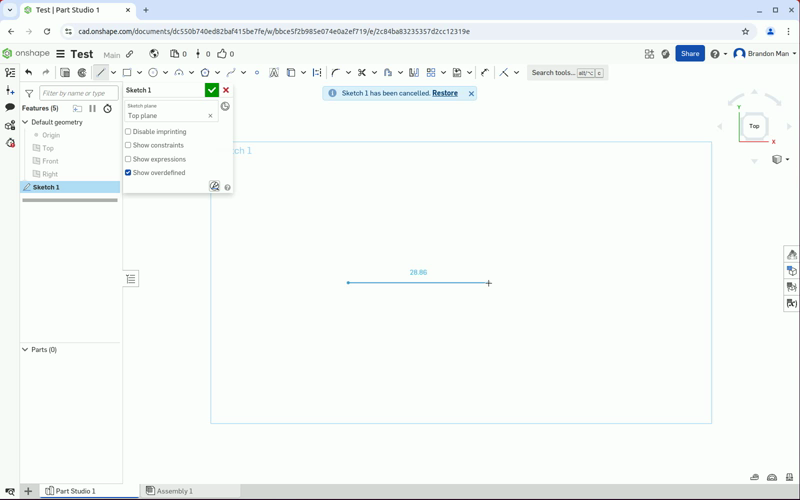
key_up(shift)
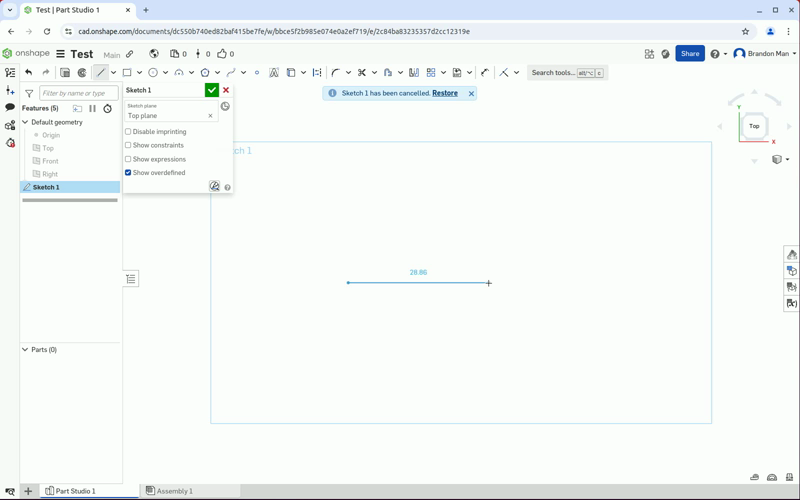
key_down(shift)
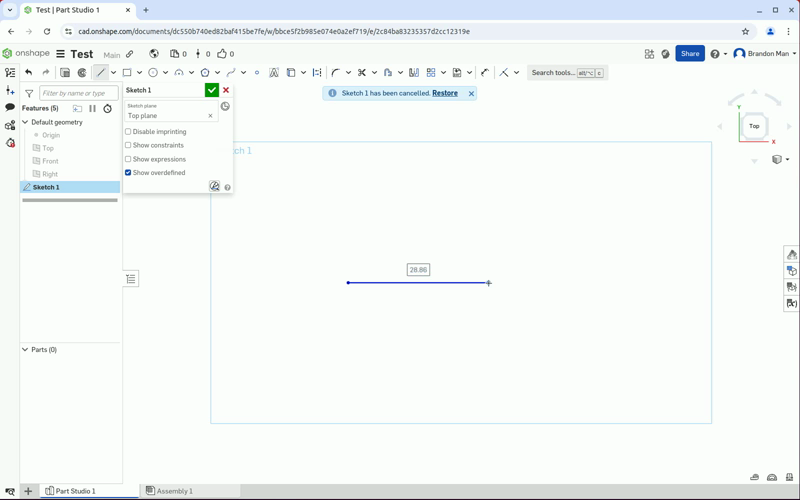
mouse_move(518, 282)
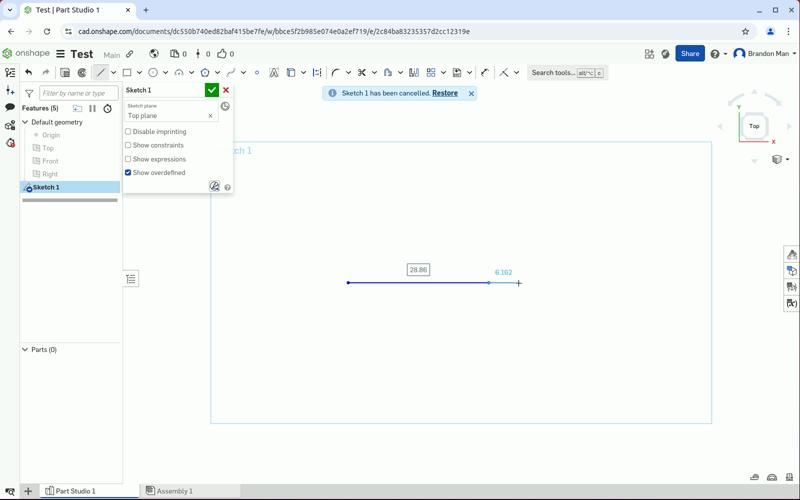
mouse_move(488, 223)
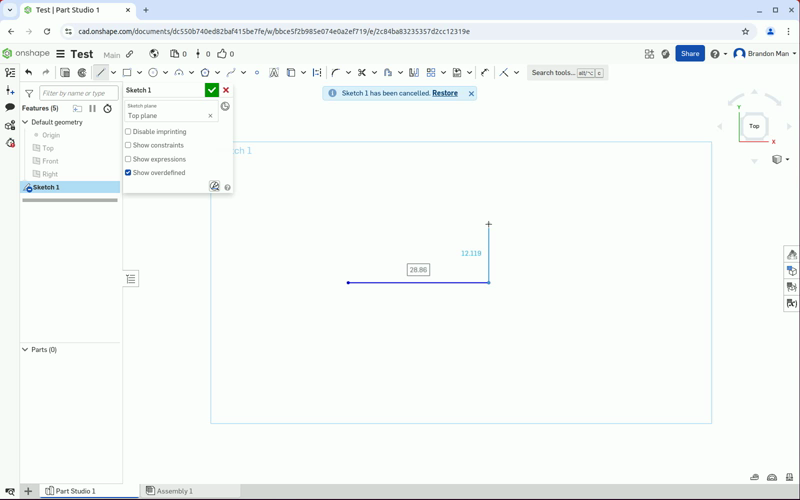
click(488, 223)
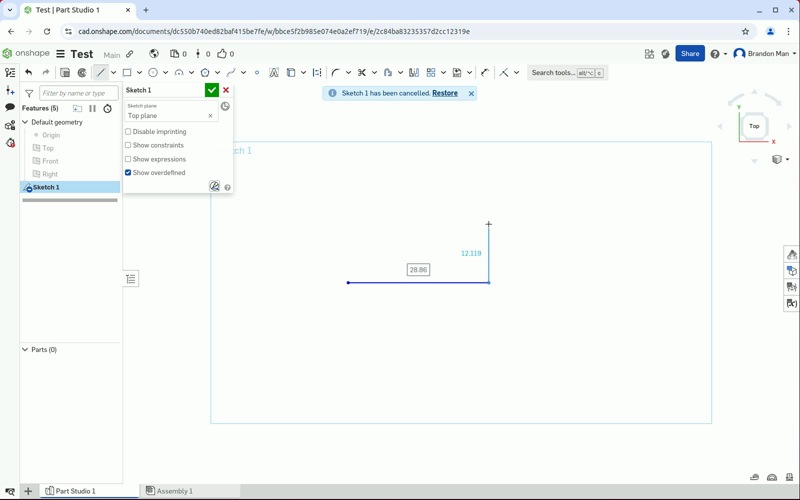
key_up(shift)
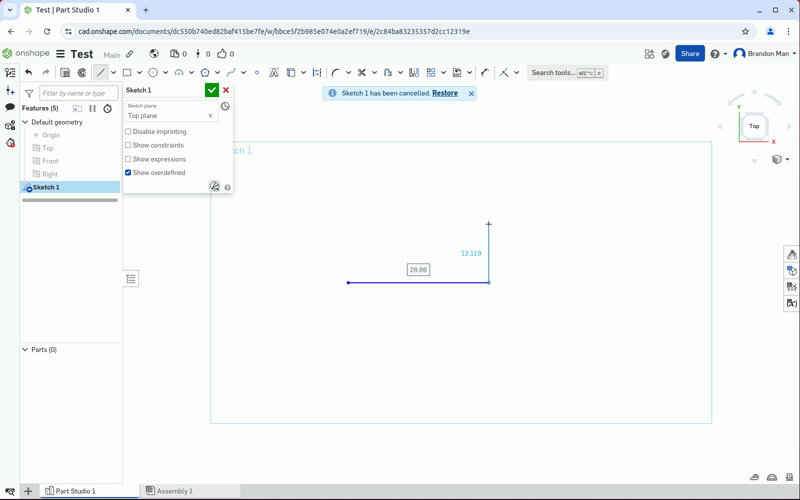
key_down(shift)
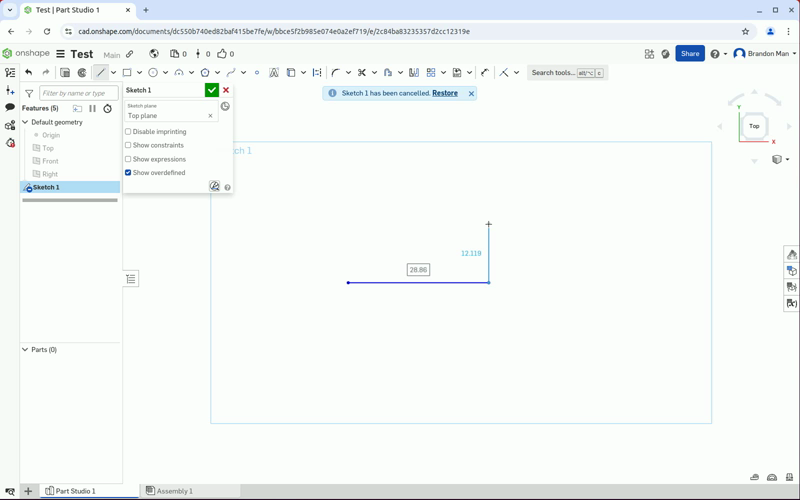
mouse_move(348, 223)
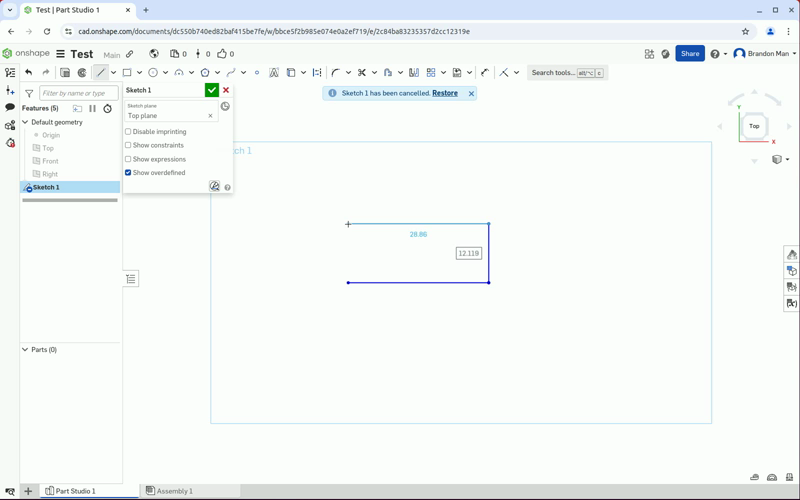
click(348, 223)
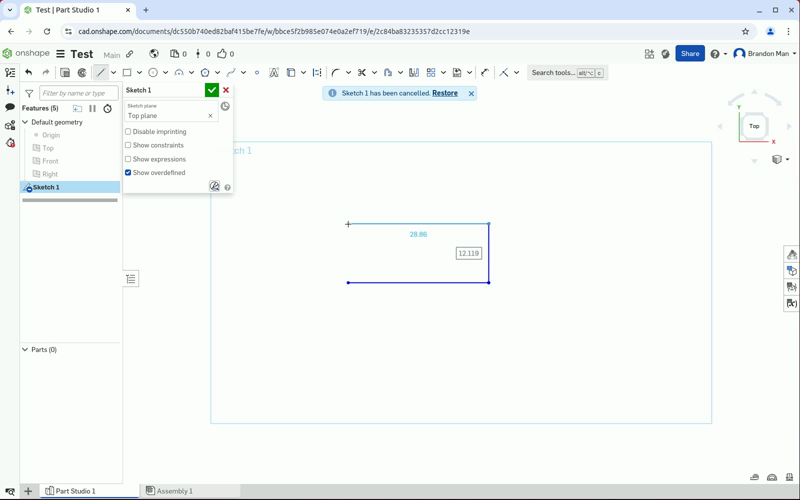
key_up(shift)
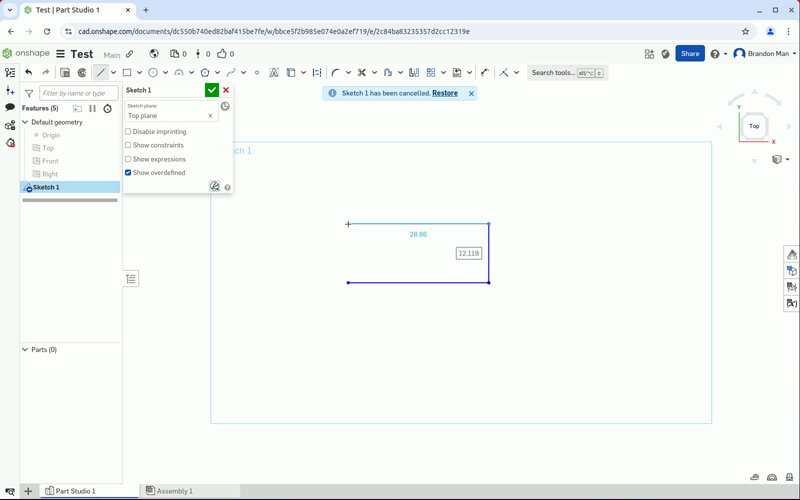
mouse_move(378, 223)
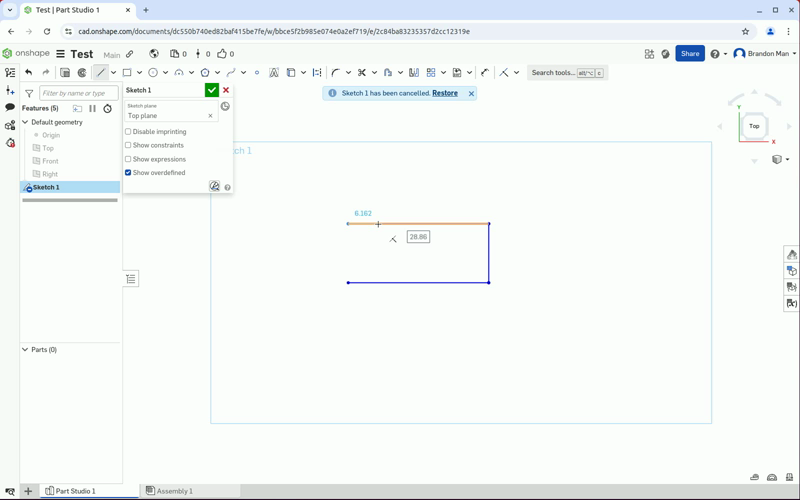
key_down(shift)
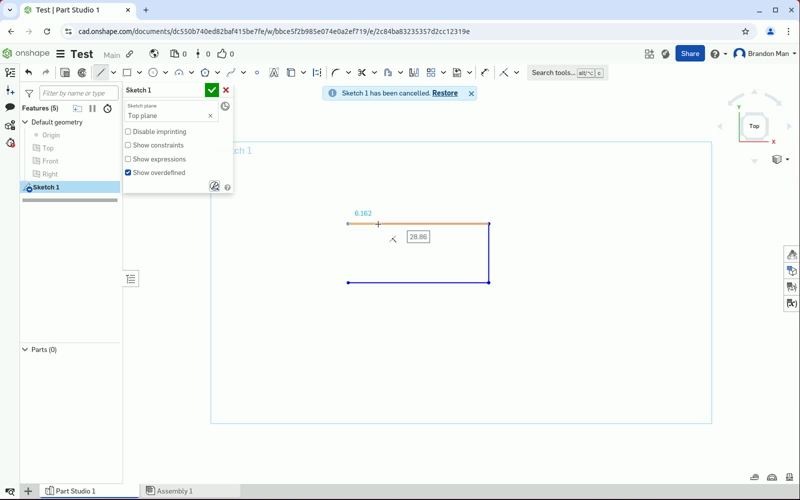
mouse_move(348, 282)
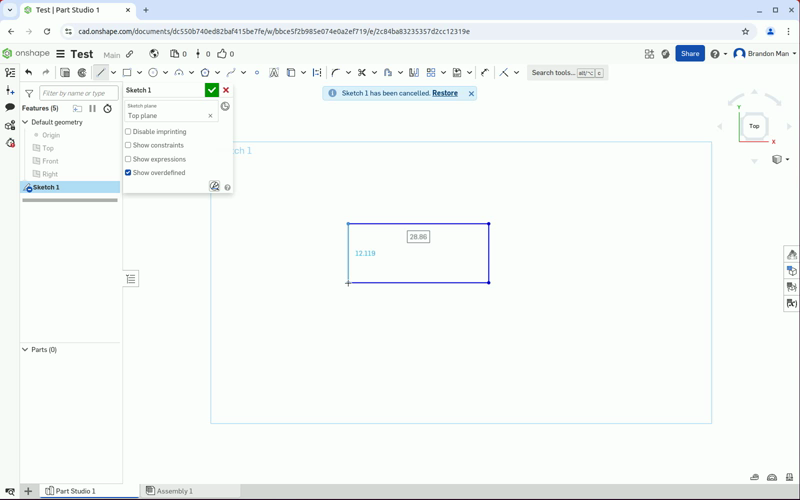
key_up(shift)
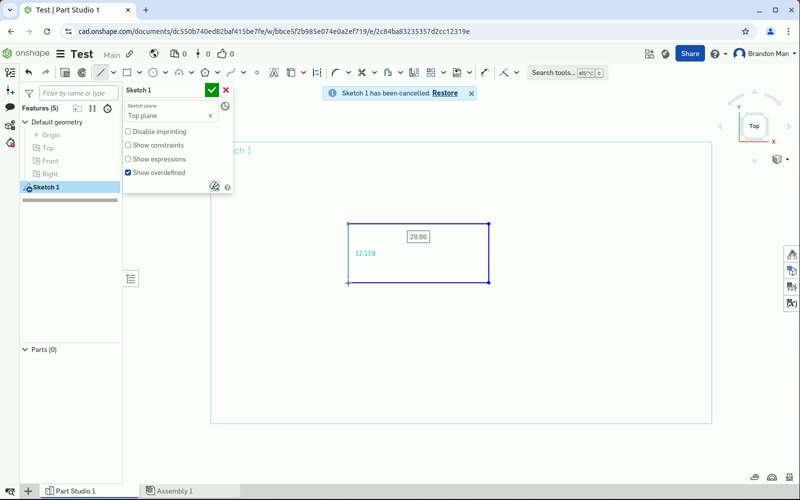
click(348, 282)
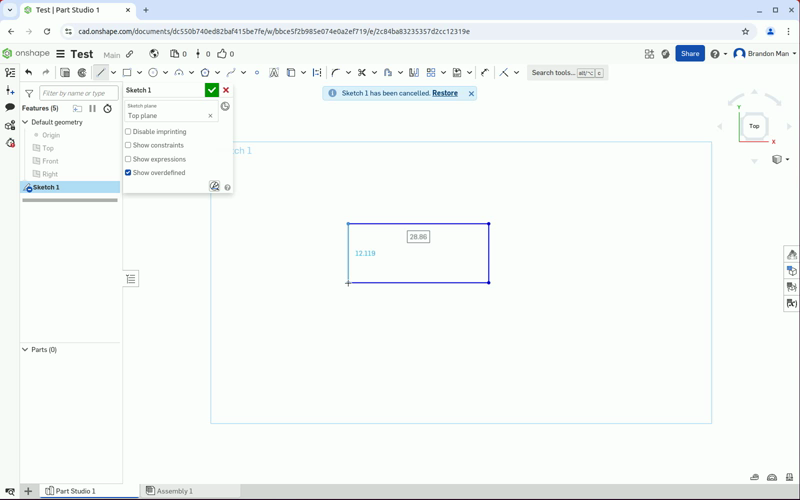
key(esc)
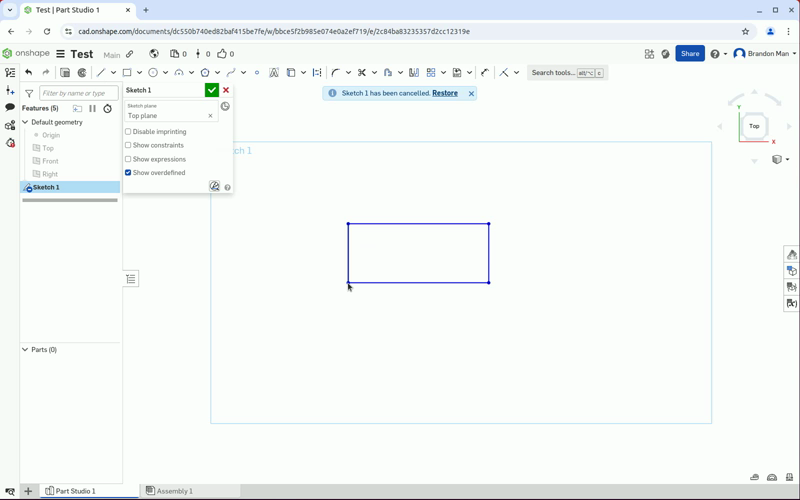
mouse_move(417, 275)
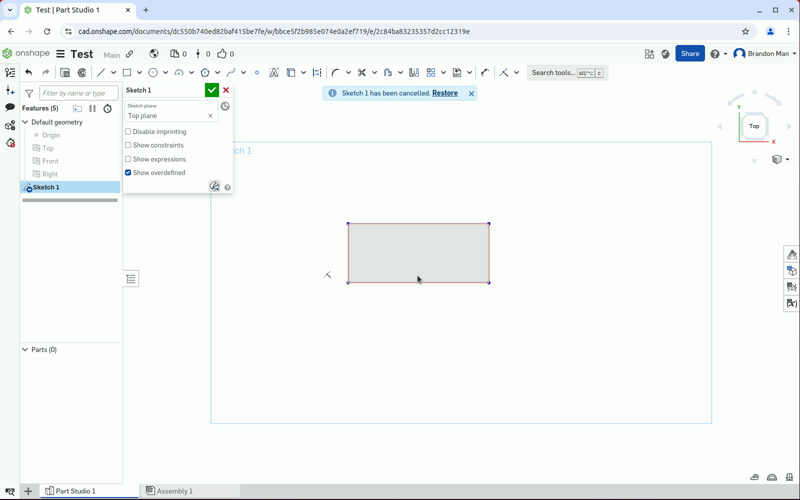
click(417, 275)
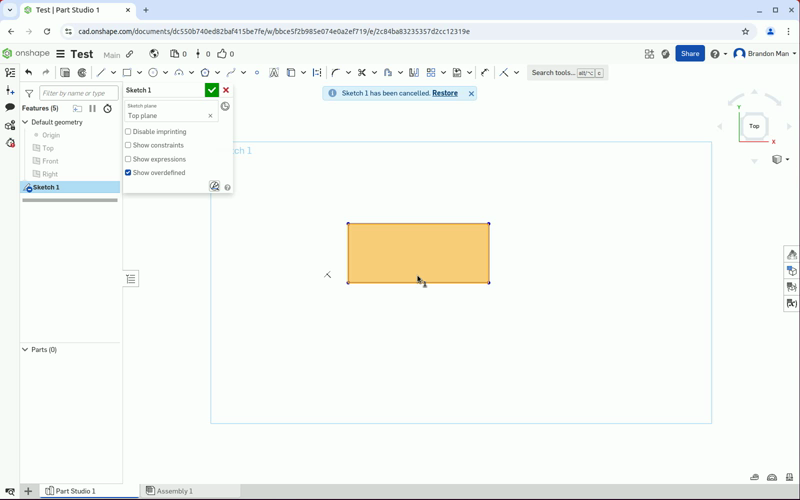
mouse_move(73, 352)
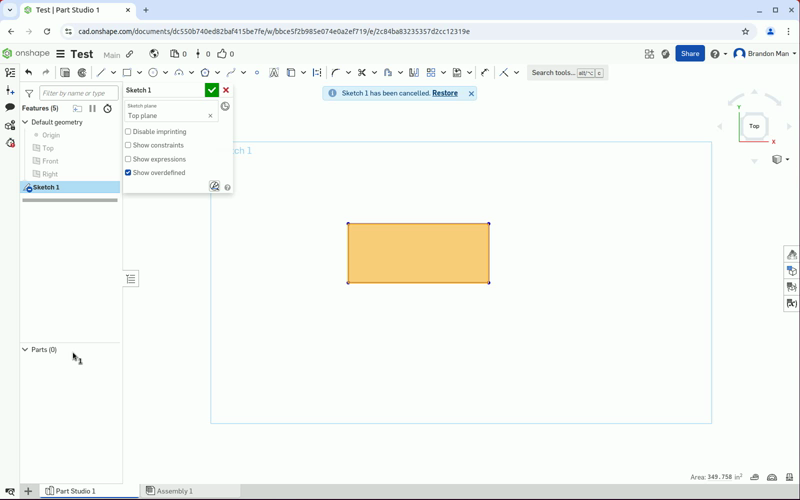
key(shift+y)
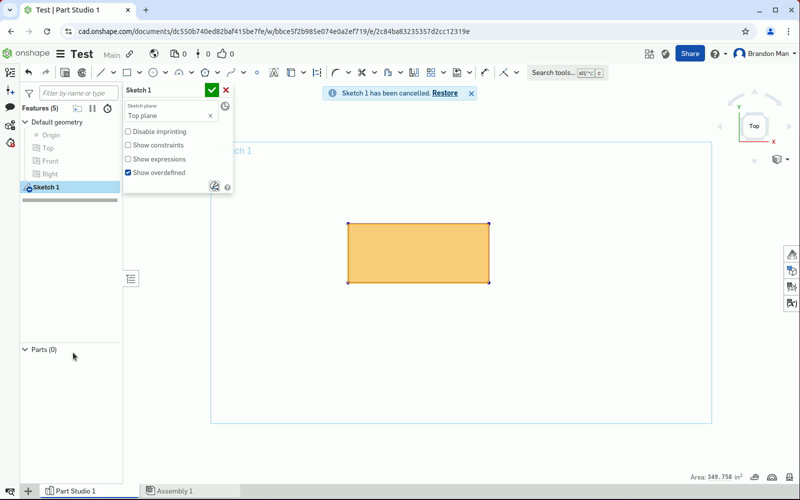
key(shift+e)
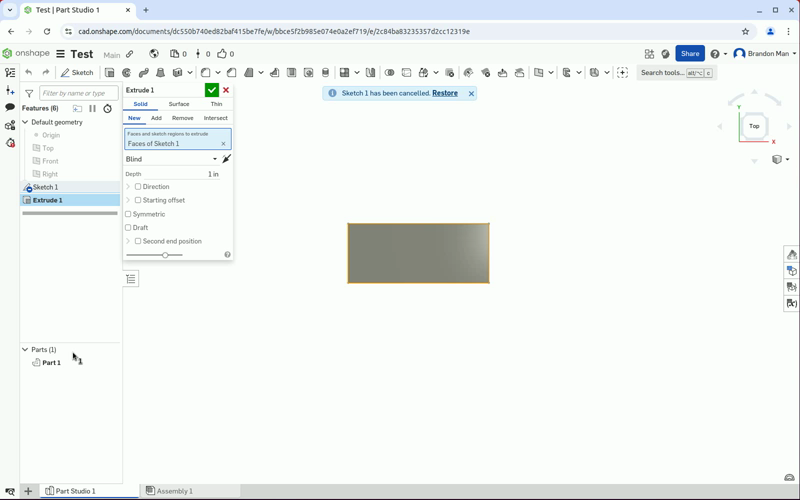
mouse_move(143, 106)
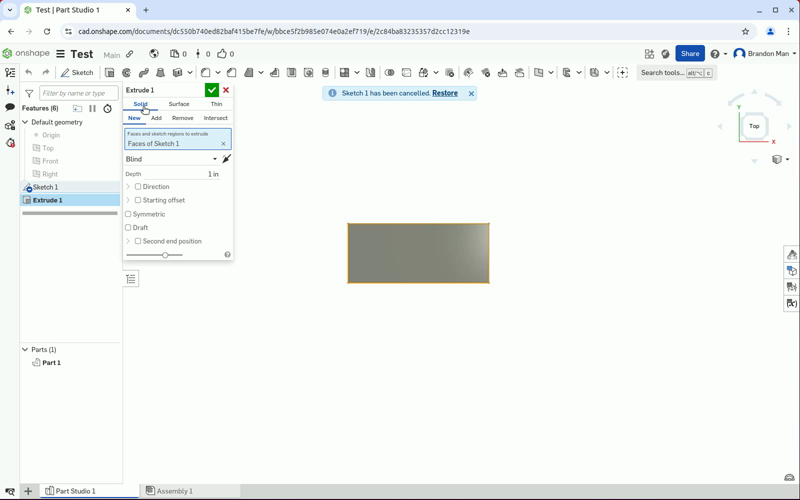
click(143, 106)
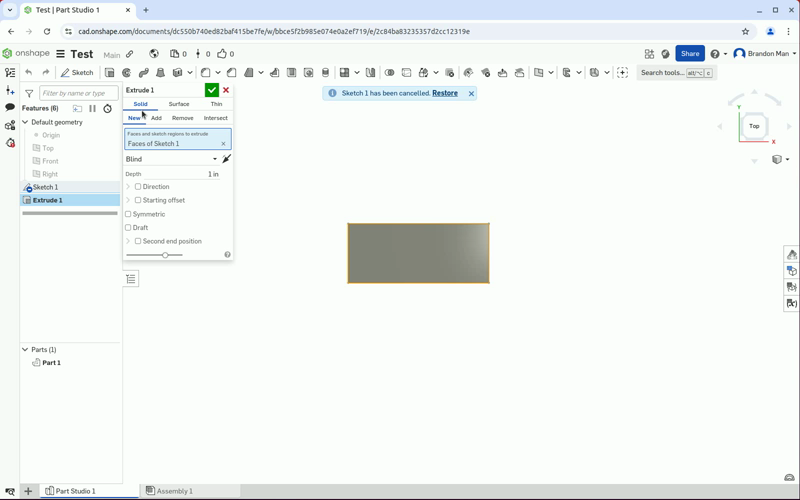
mouse_move(137, 120)
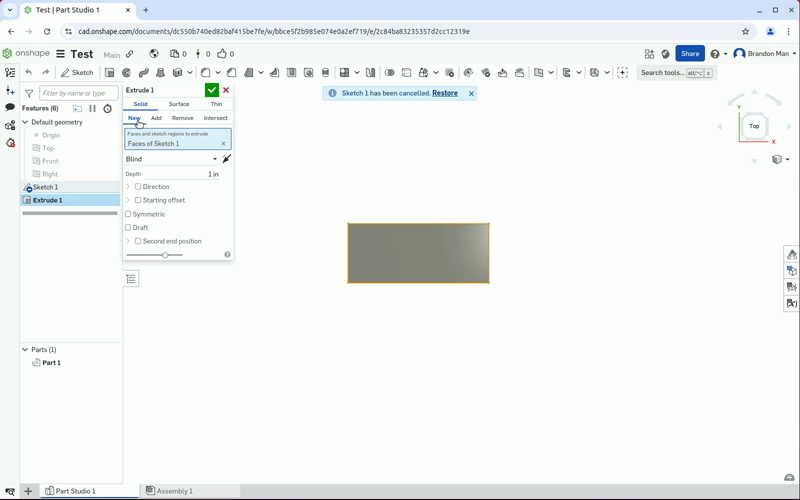
click(137, 120)
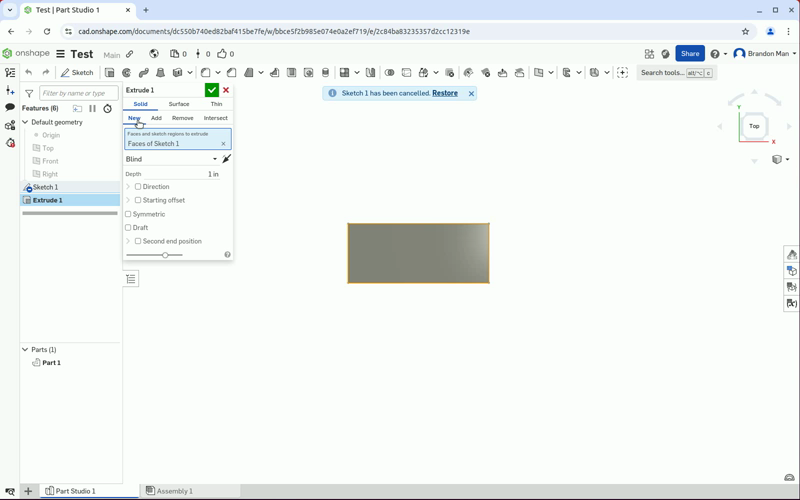
key(tab, 4)
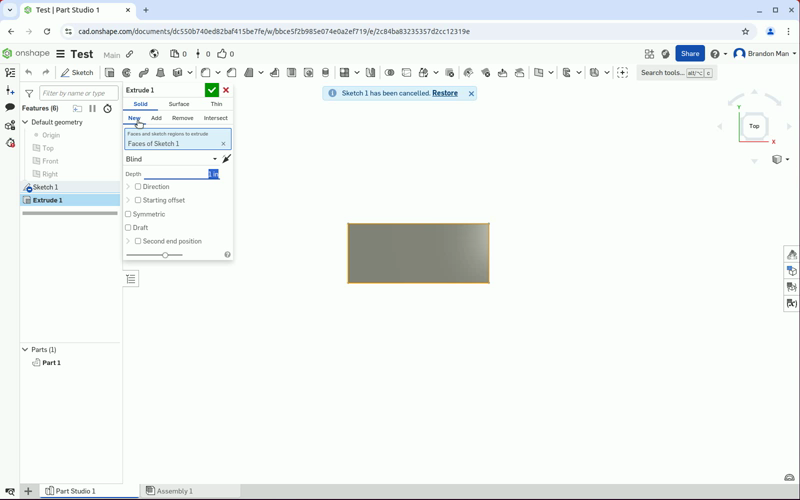
text(0.722)
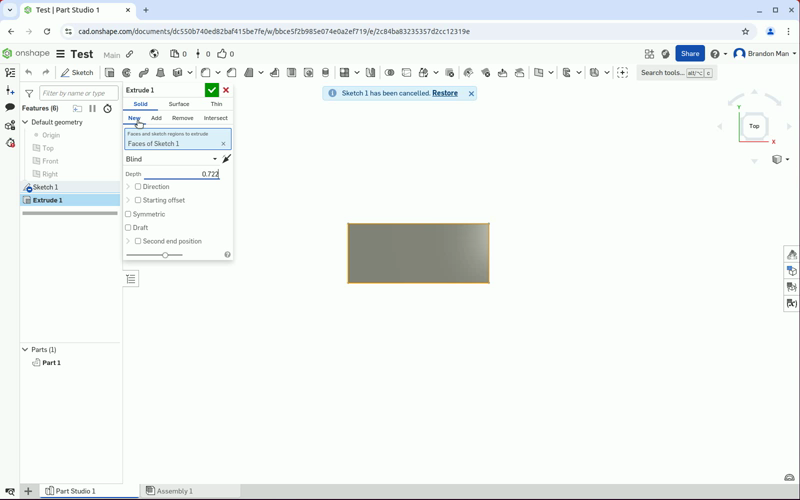
key(enter)
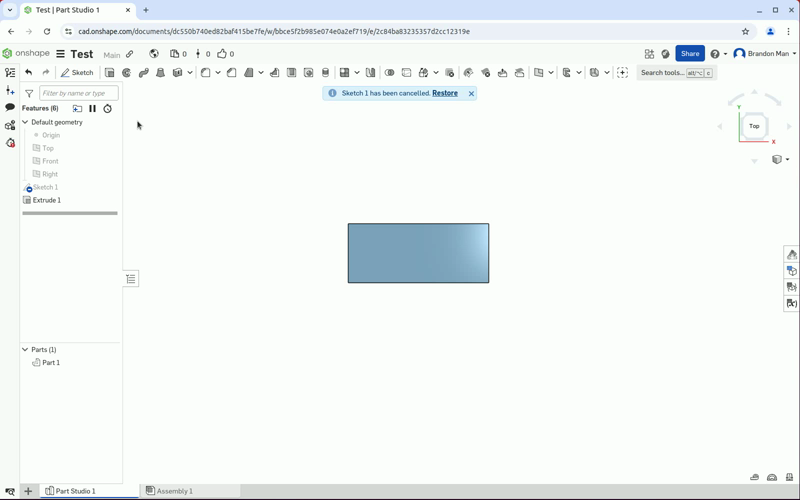
key(shift+h)
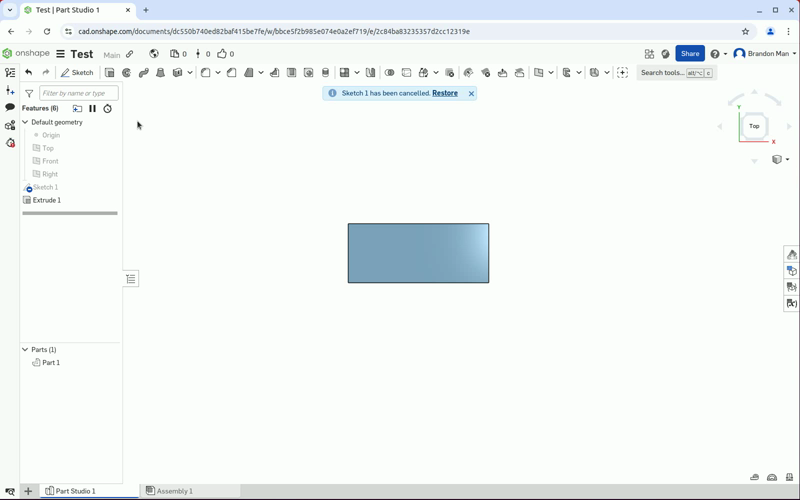
key(shift+h)
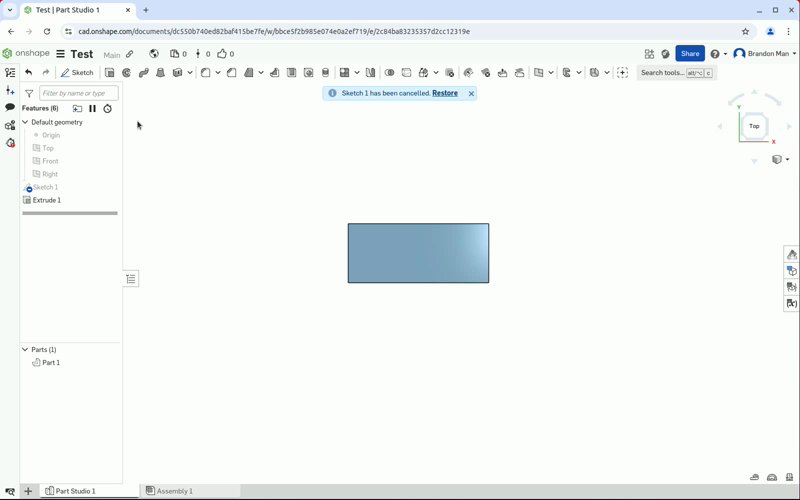
mouse_move(73, 189)
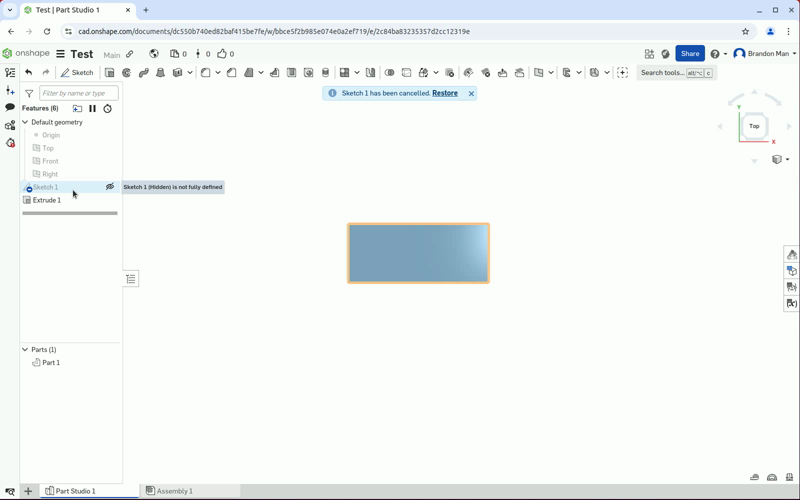
click(73, 189)
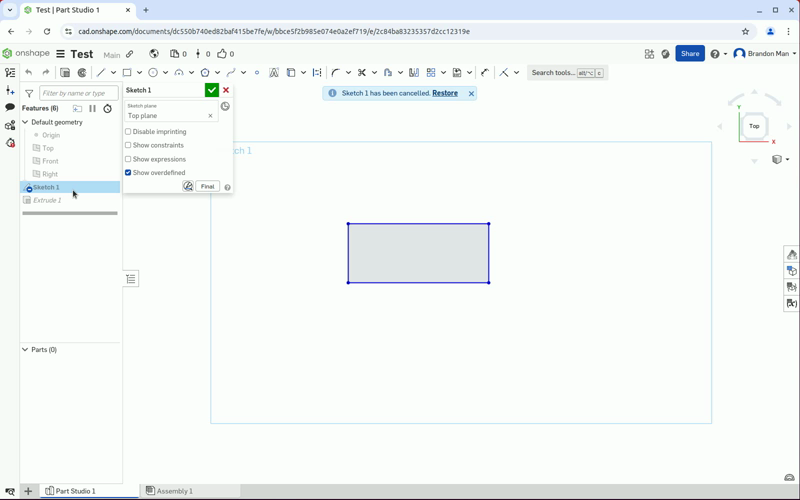
mouse_move(229, 92)
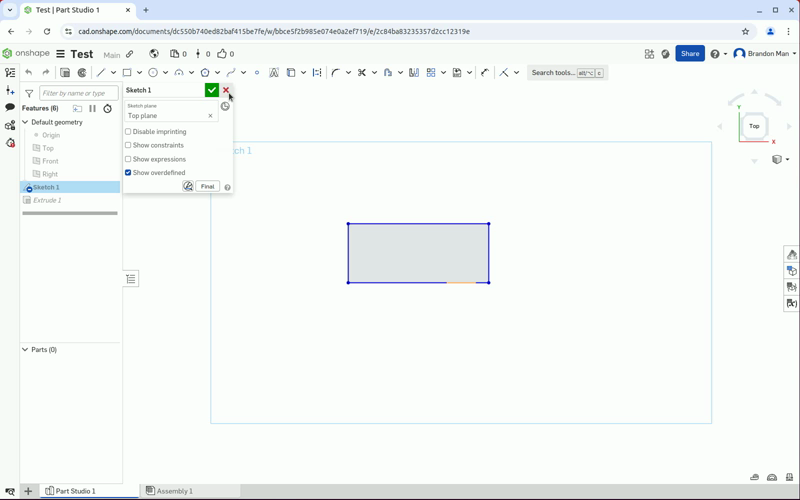
click(229, 92)
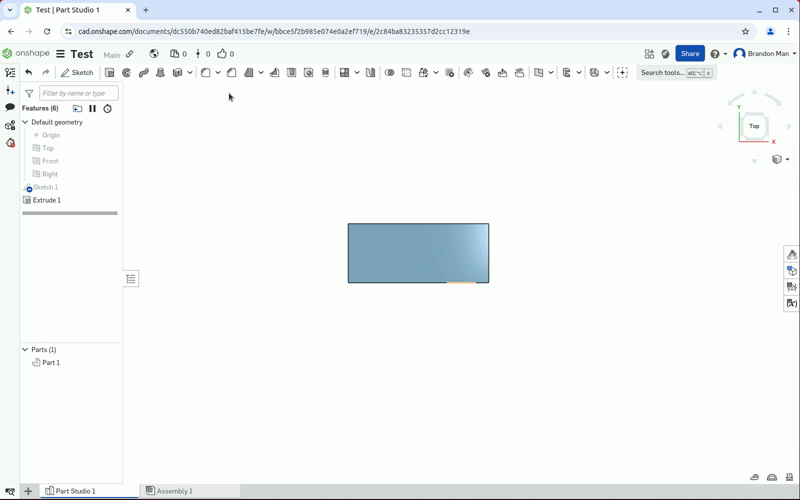
mouse_move(541, 75)
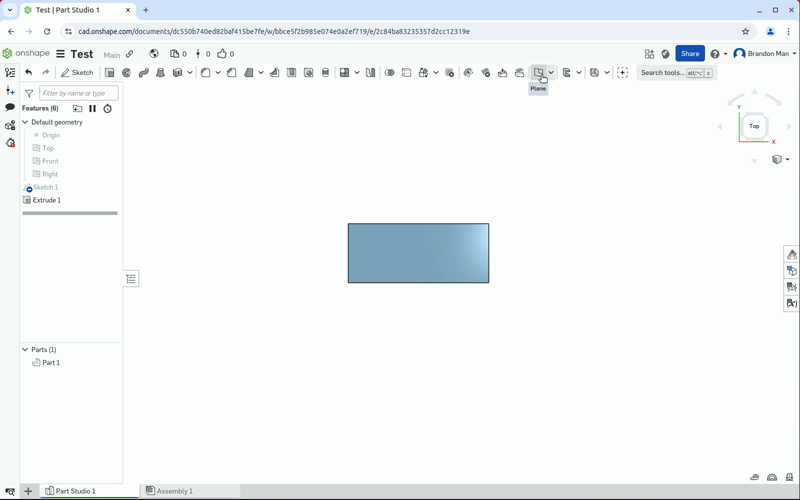
click(541, 75)
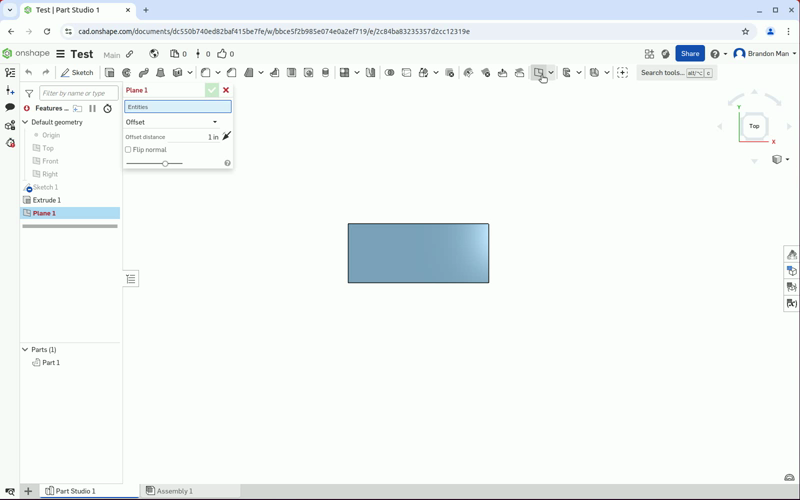
mouse_move(73, 150)
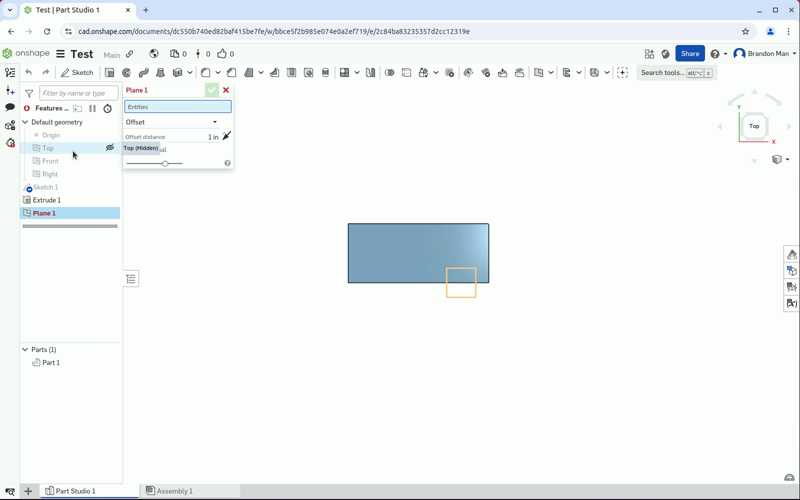
click(73, 150)
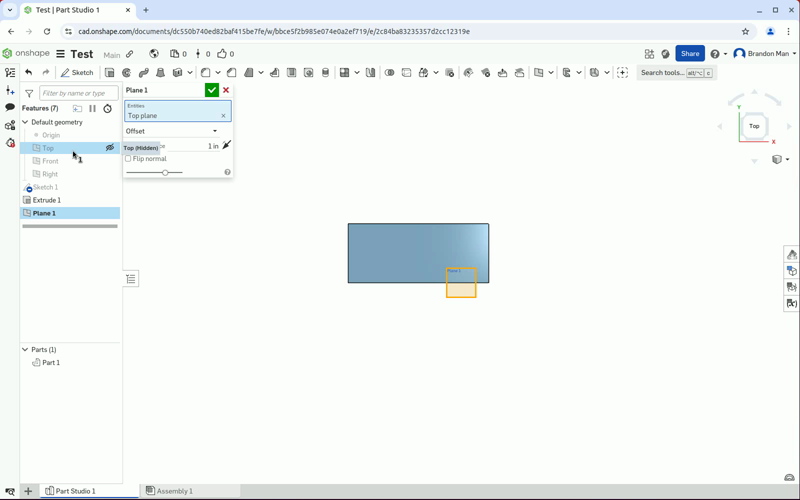
key(tab, 2)
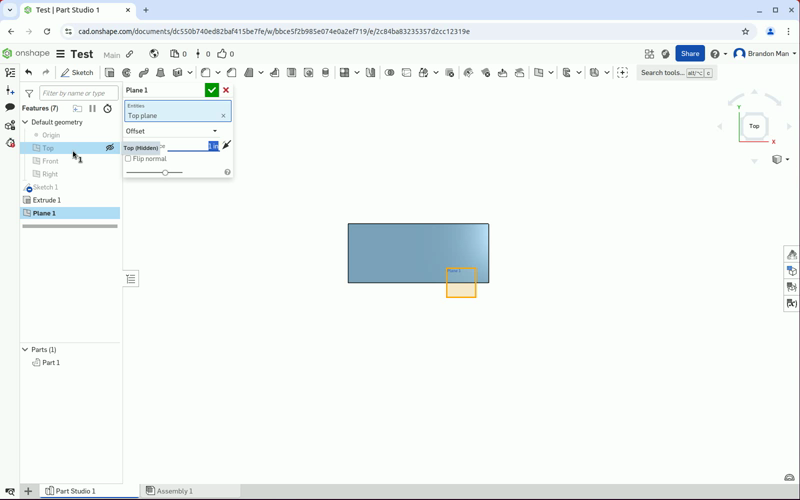
text(0.709)
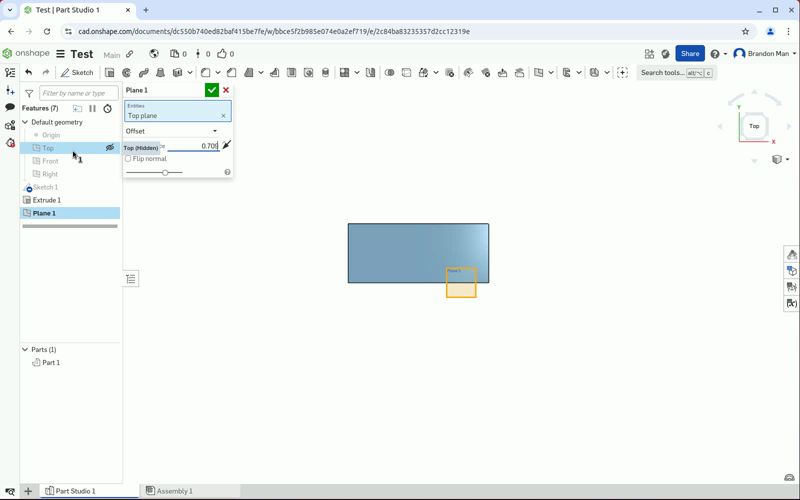
key(enter, 2)
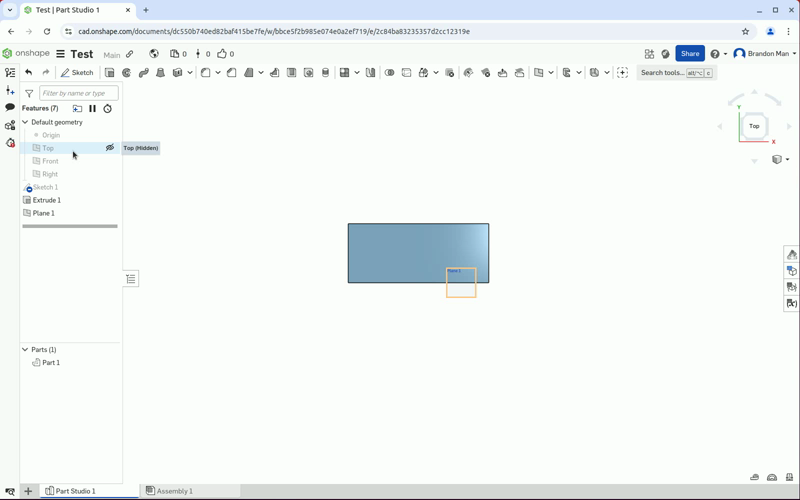
key(shift+s)
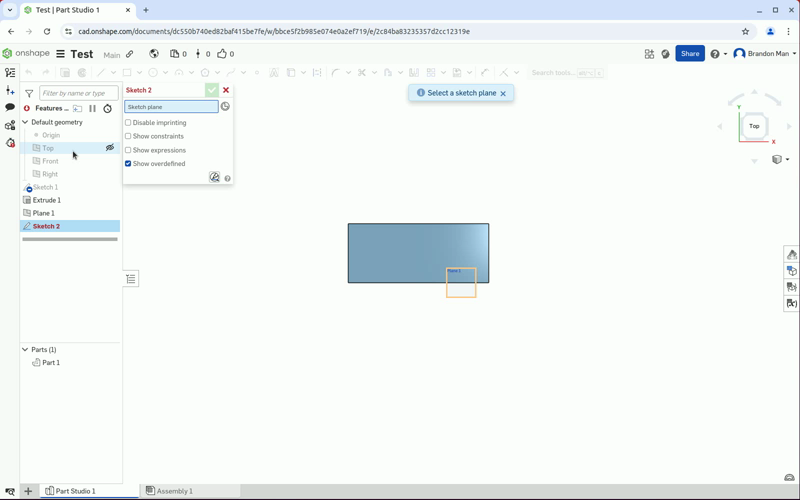
mouse_move(73, 215)
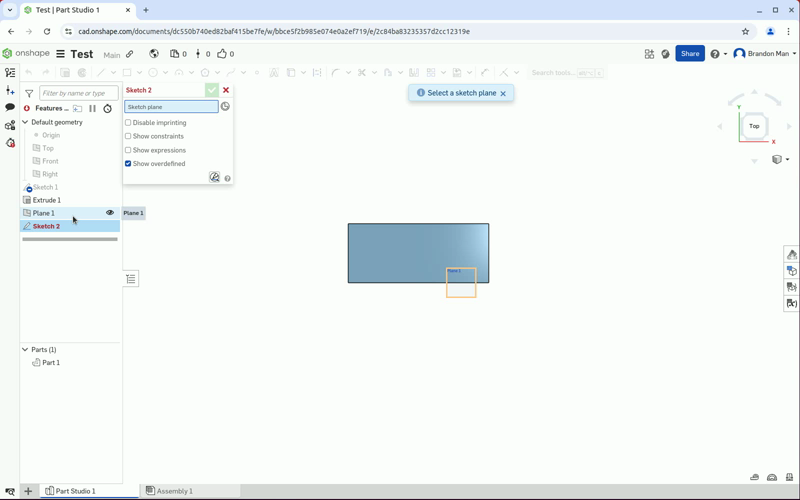
click(73, 215)
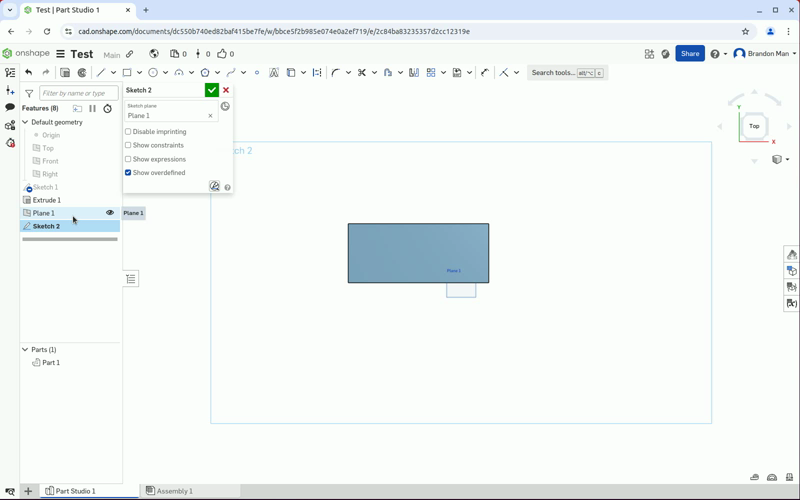
mouse_move(73, 352)
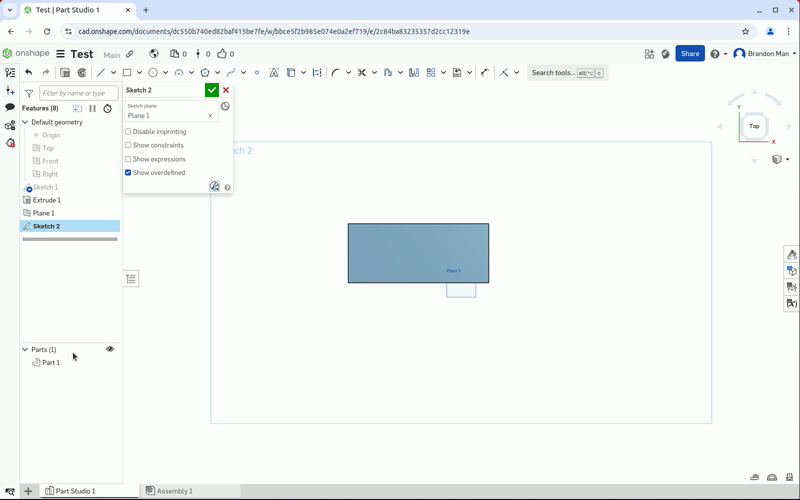
key(y)
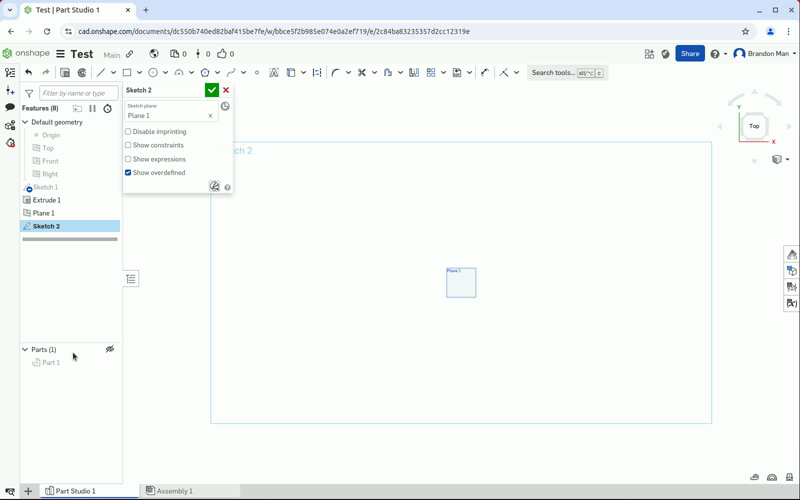
key(c)
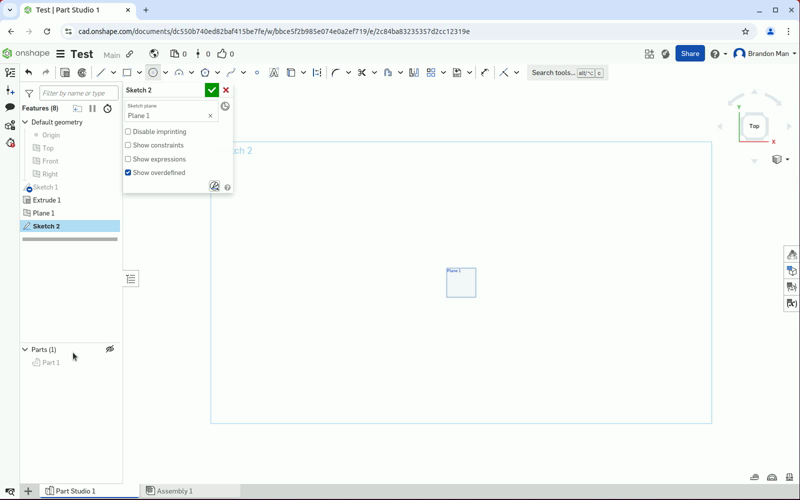
key_down(shift)
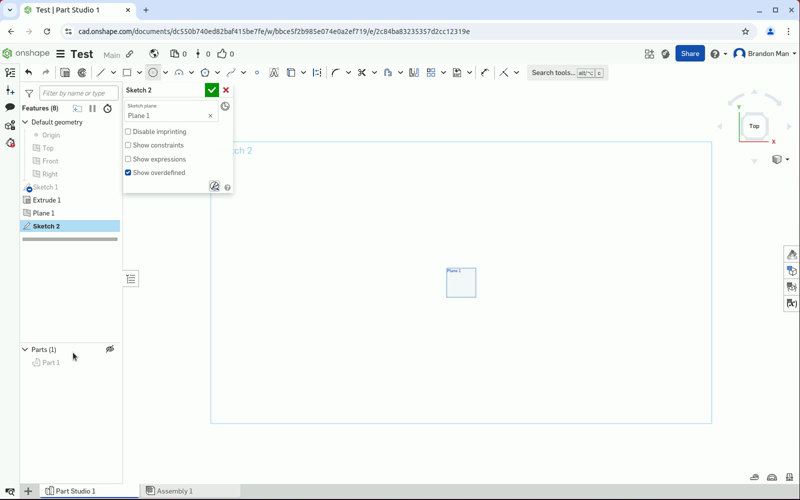
mouse_move(353, 228)
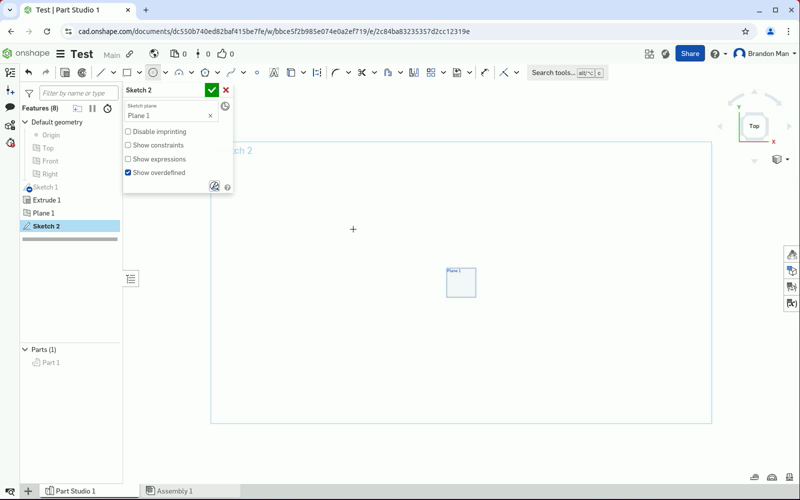
click(353, 228)
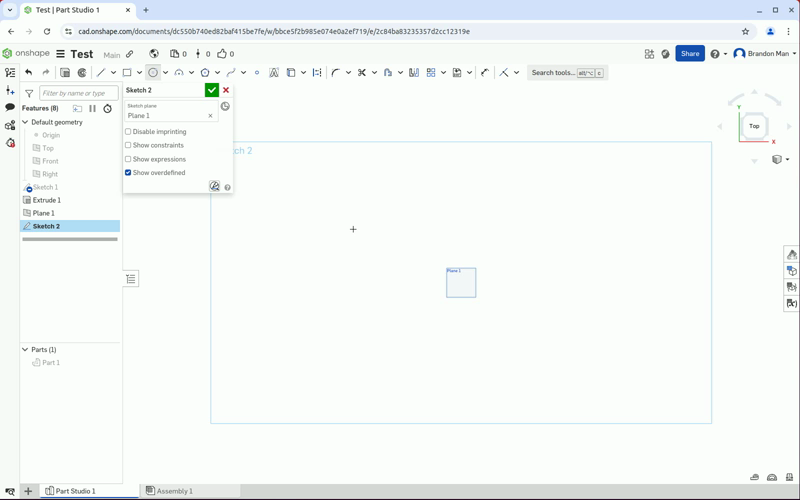
key_up(shift)
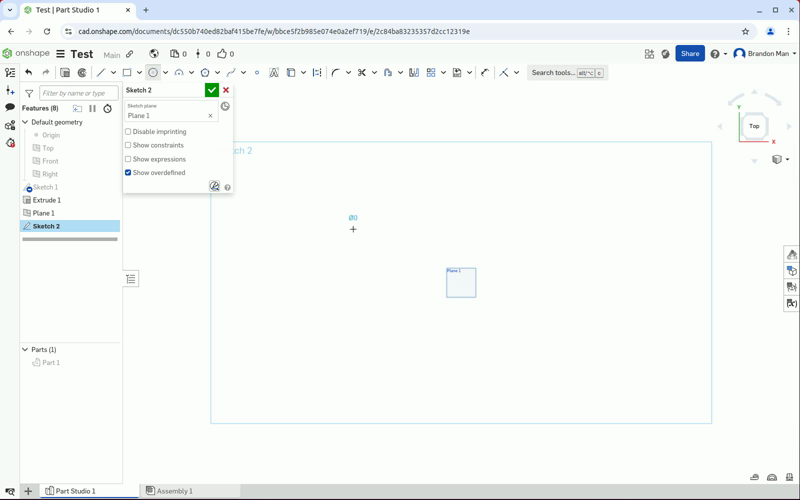
mouse_move(356, 228)
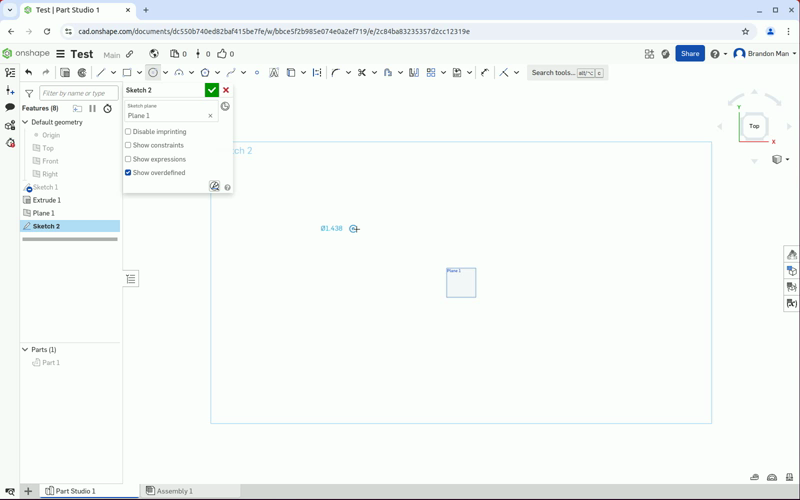
click(356, 228)
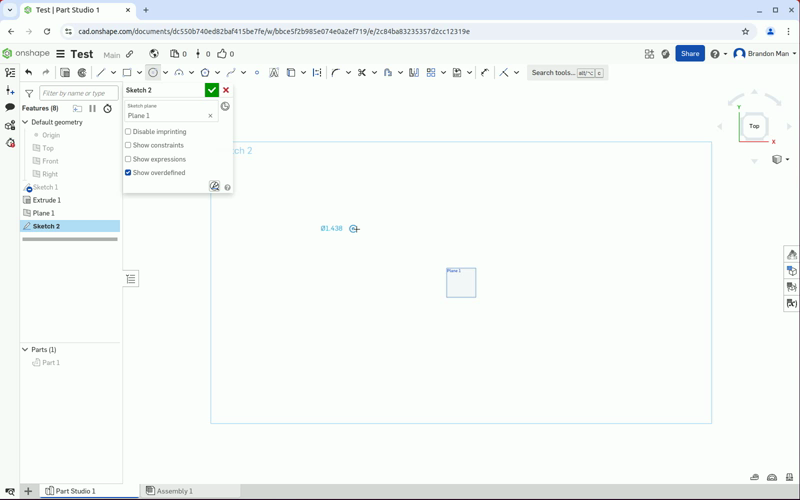
key(esc)
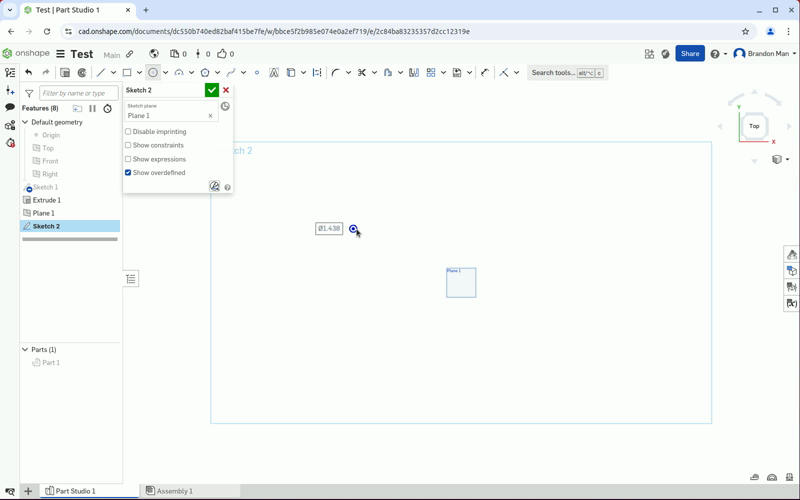
mouse_move(353, 230)
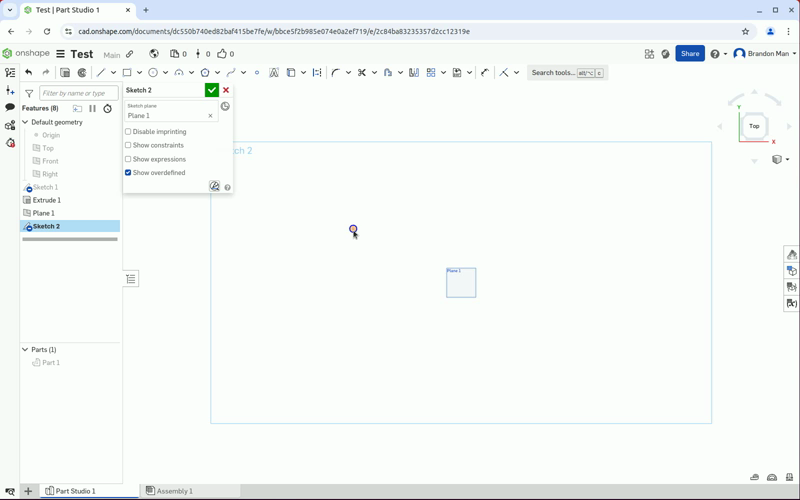
scroll(6)
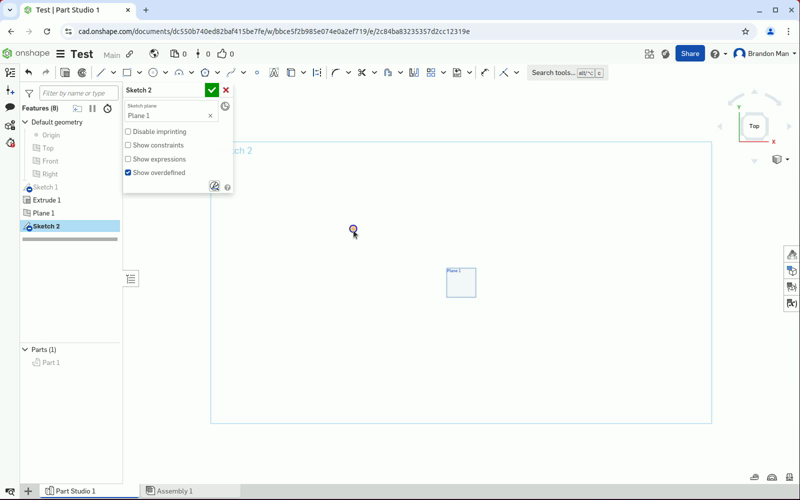
scroll(6)
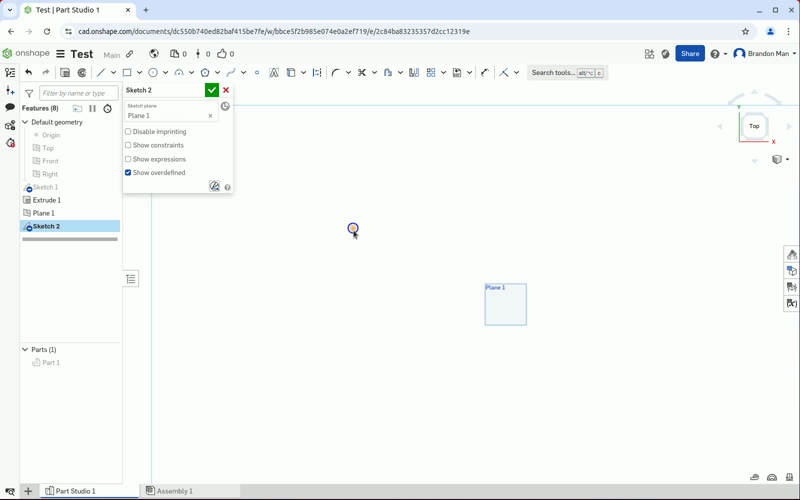
scroll(6)
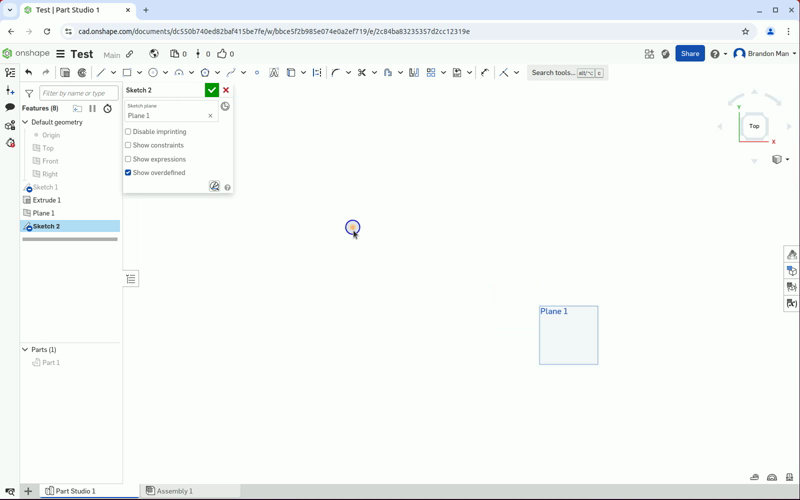
scroll(6)
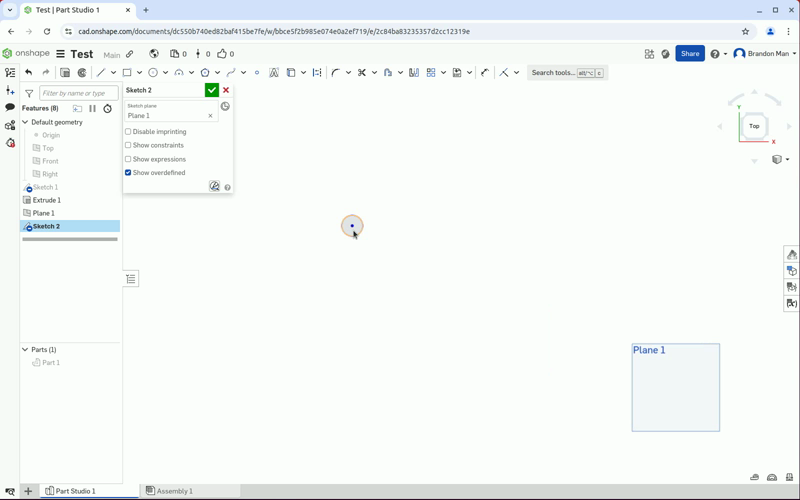
scroll(6)
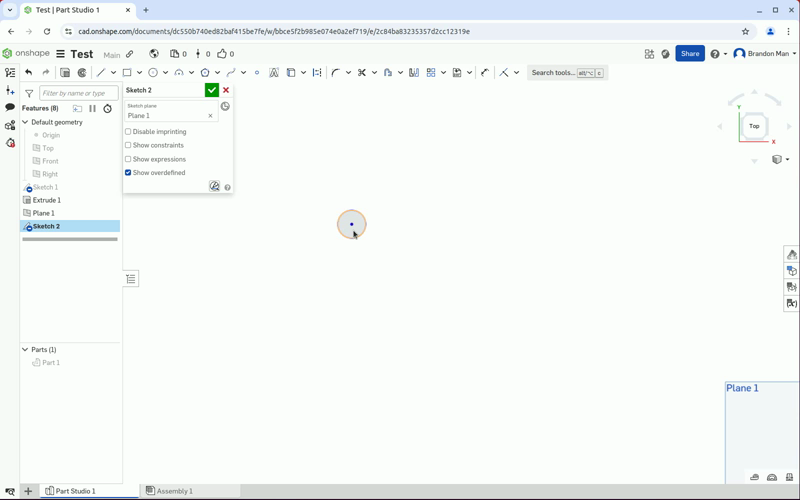
scroll(6)
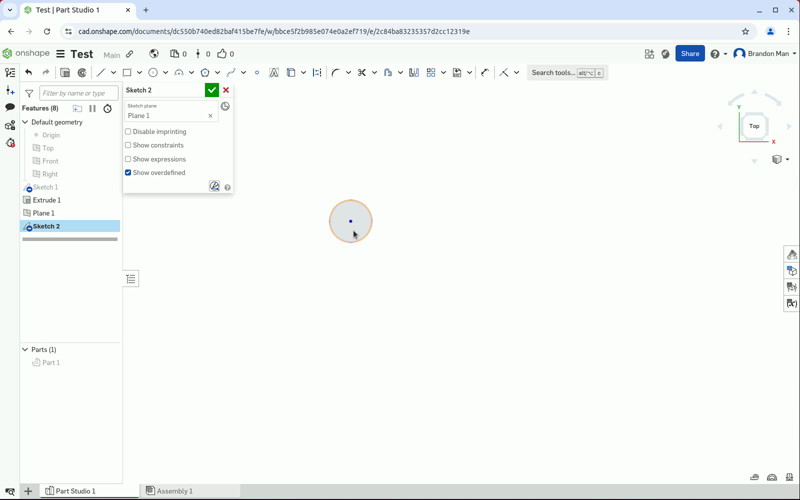
scroll(6)
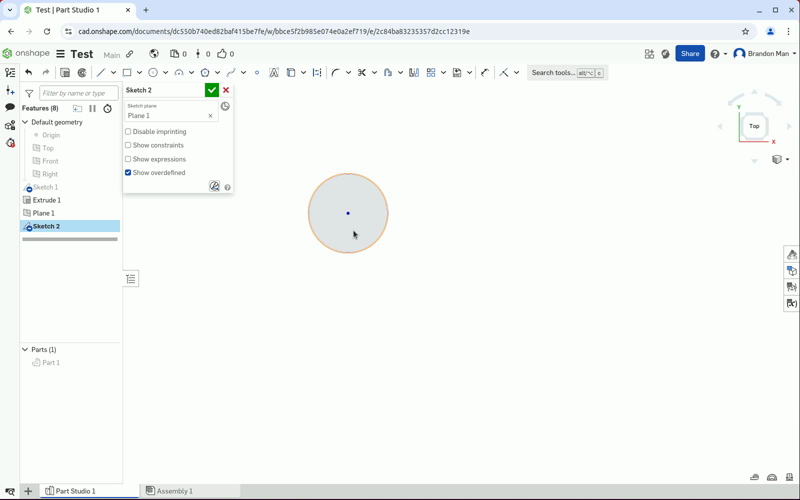
click(353, 230)
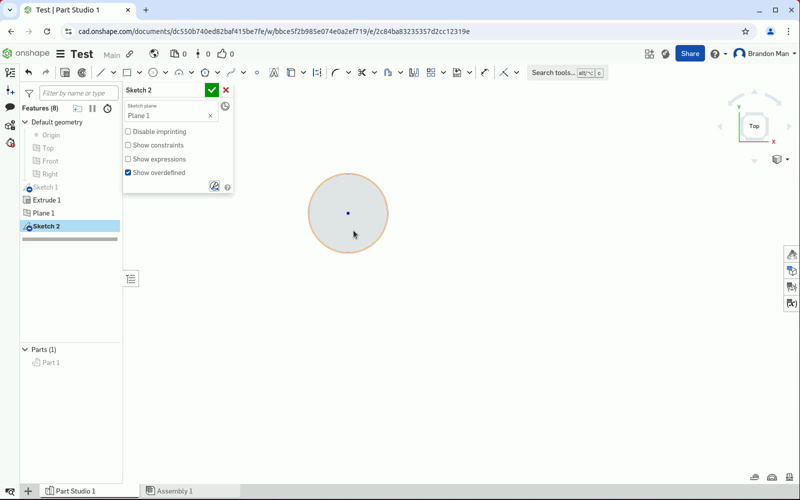
scroll(-6)
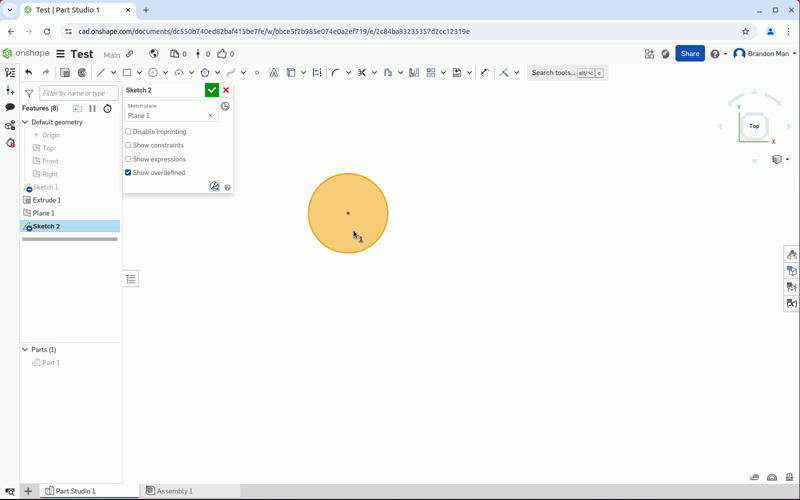
scroll(-6)
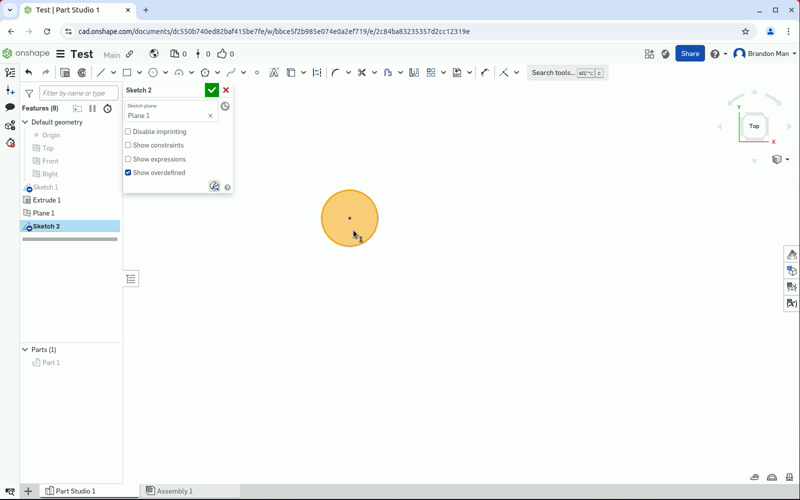
scroll(-6)
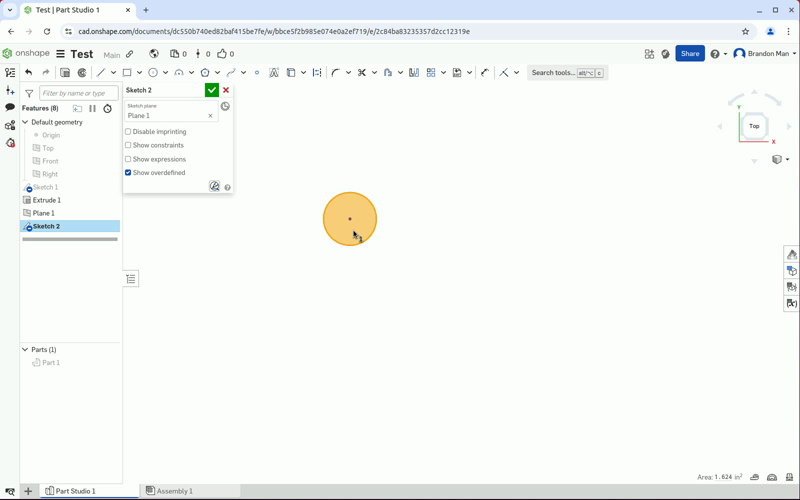
scroll(-6)
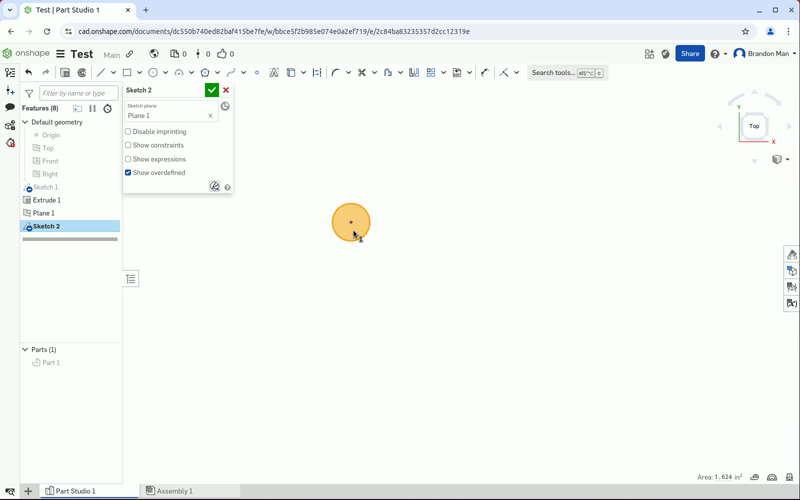
scroll(-6)
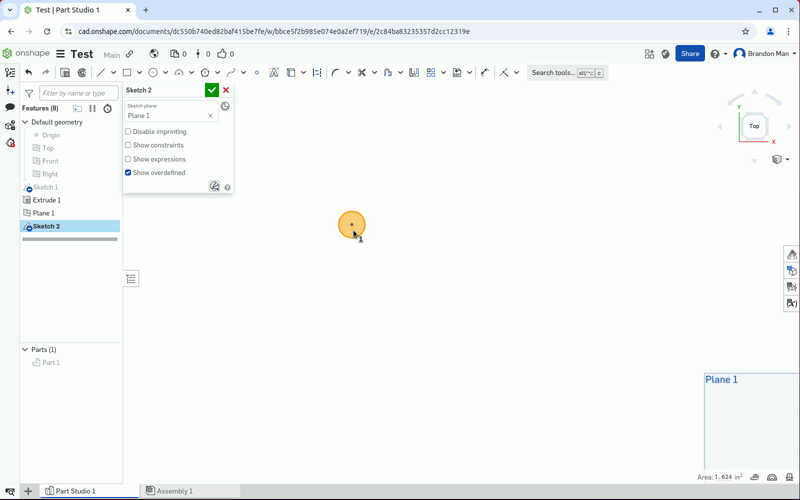
scroll(-6)
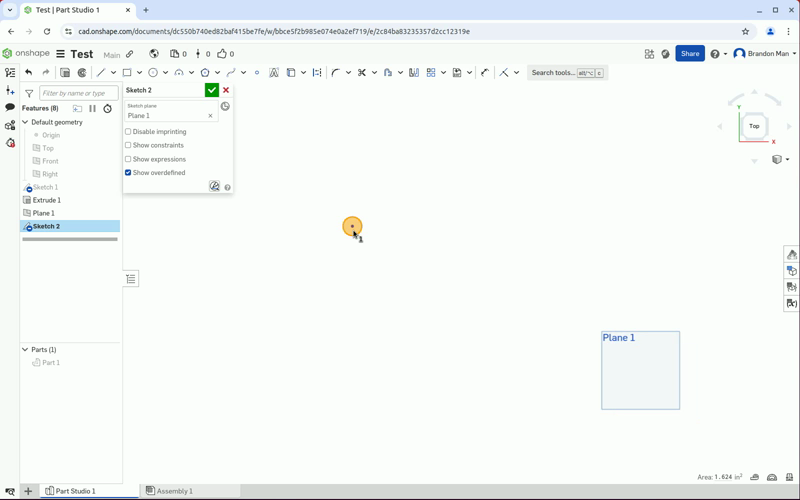
scroll(-6)
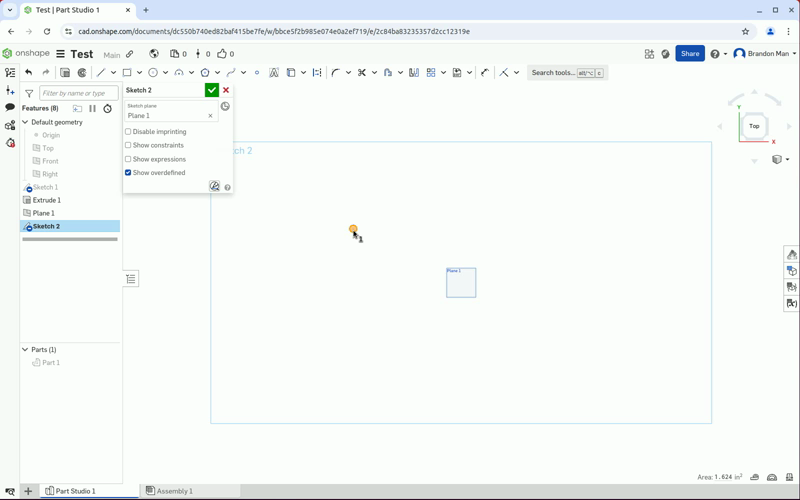
mouse_move(73, 352)
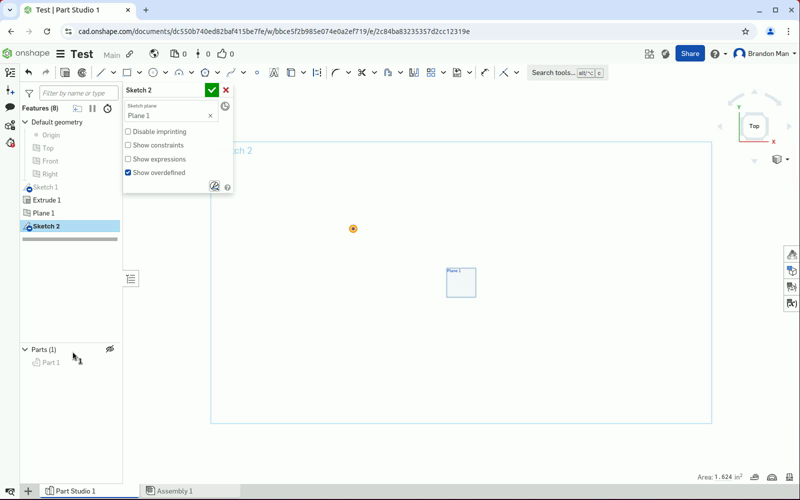
key(shift+y)
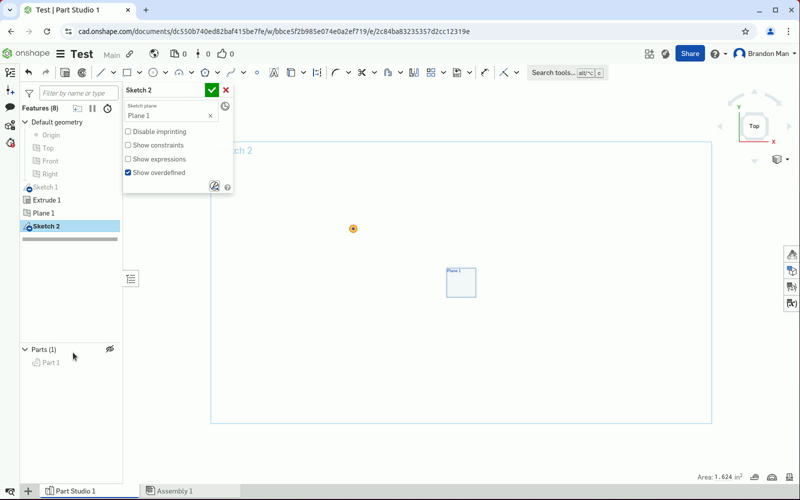
key(shift+e)
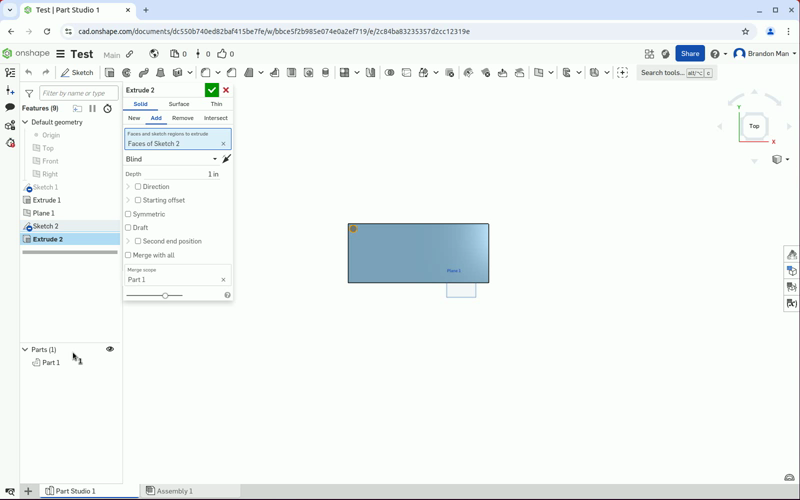
mouse_move(143, 106)
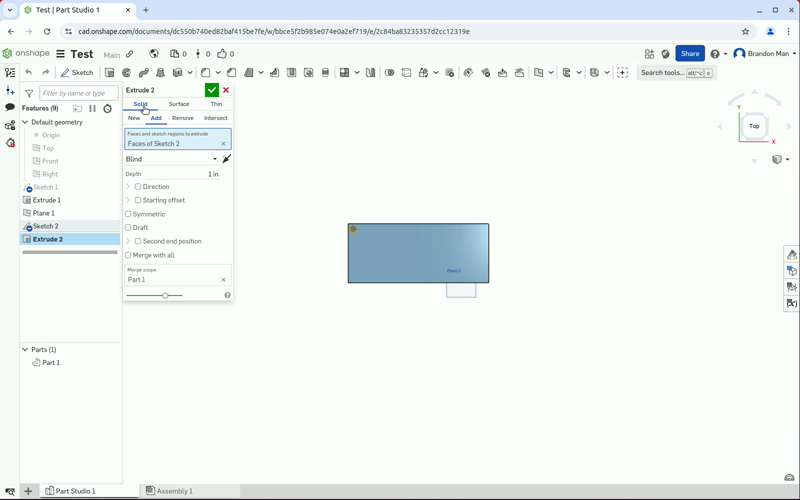
click(143, 106)
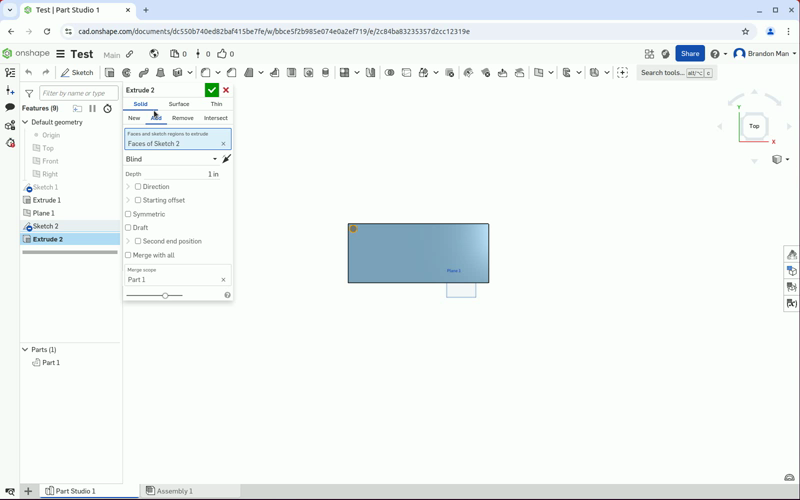
mouse_move(186, 120)
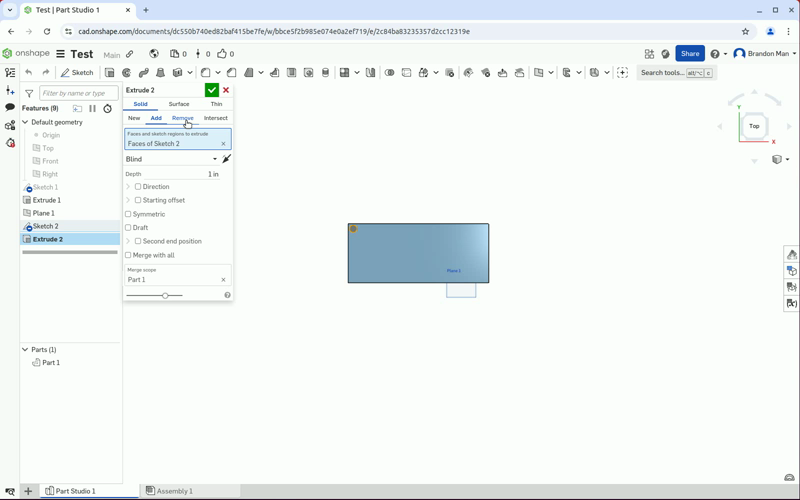
click(186, 120)
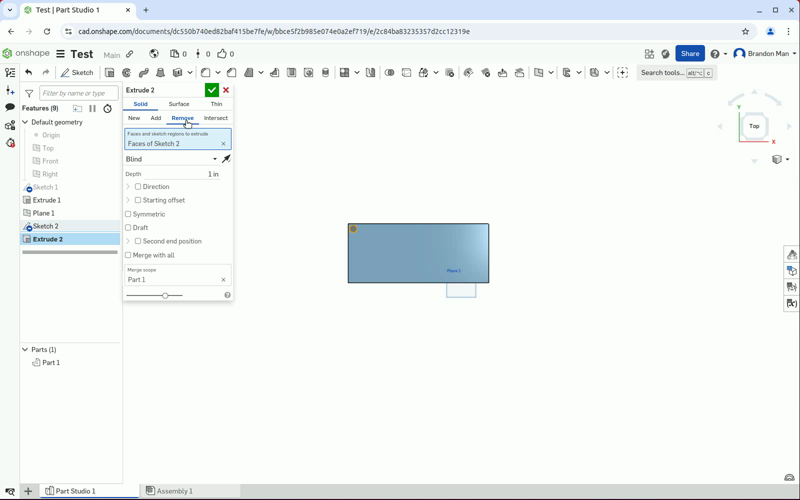
key(tab, 4)
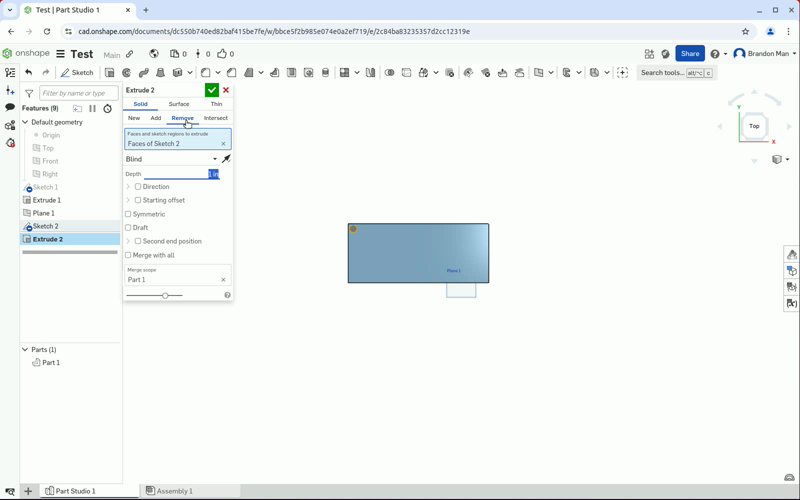
text(1.204)
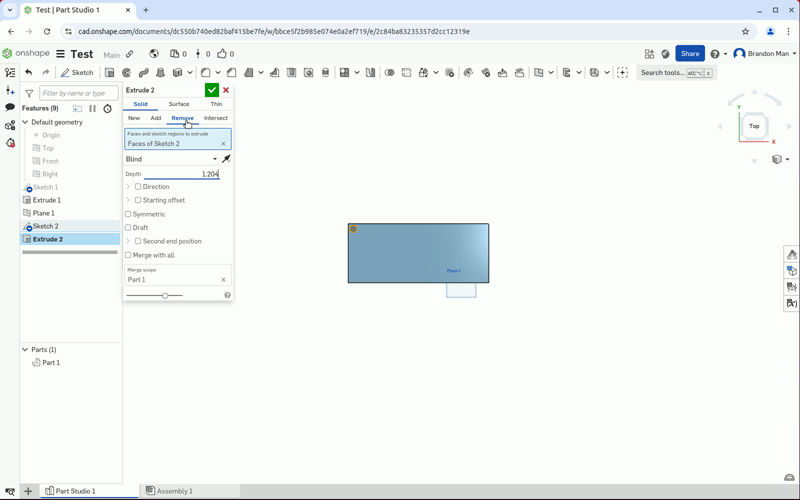
key(tab, 6)
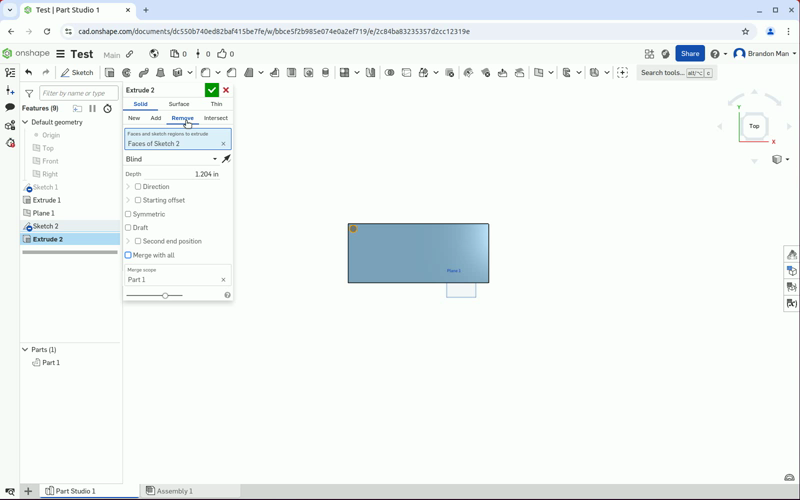
key(space)
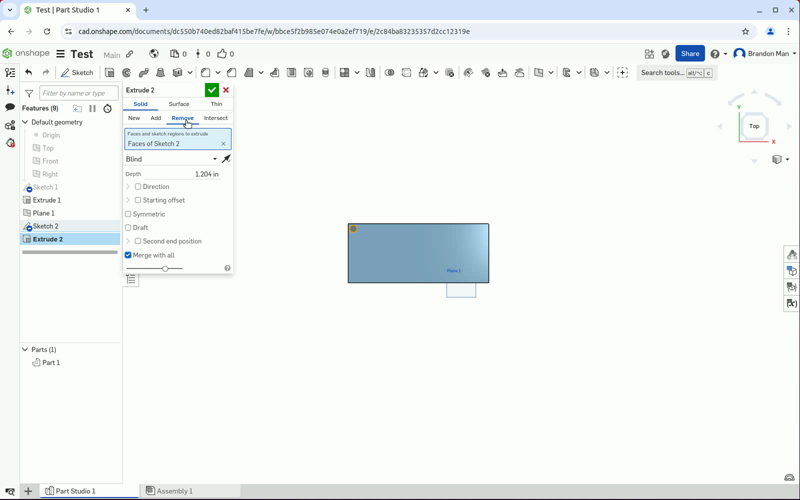
key(enter)
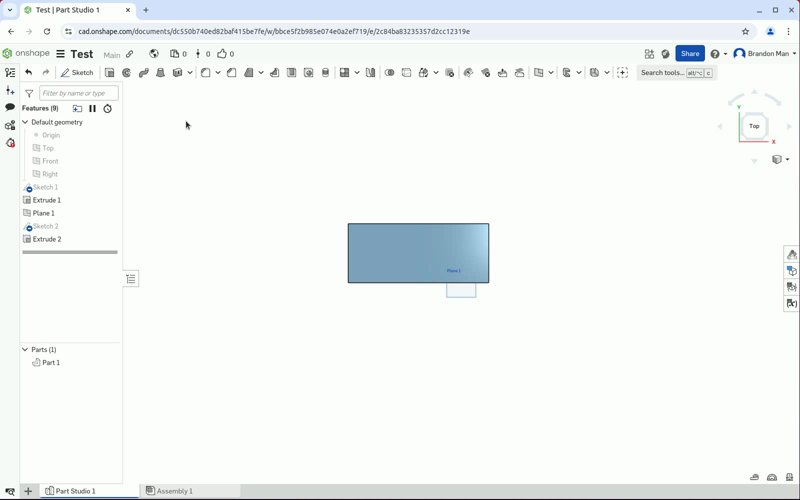
key(shift+h)
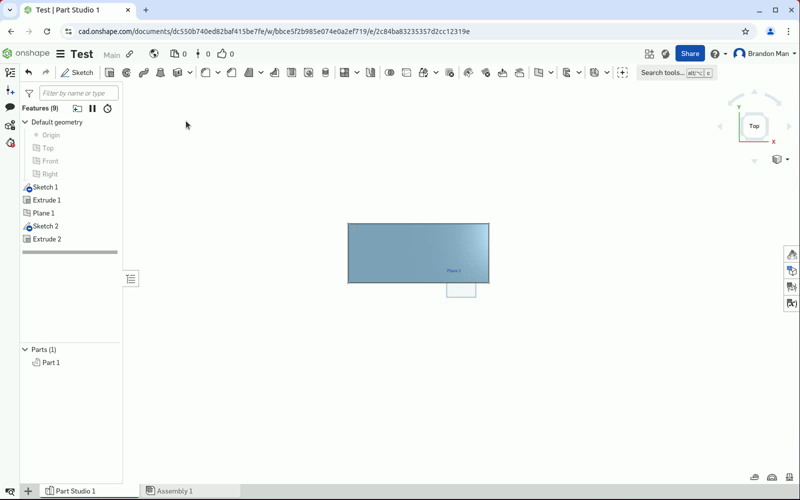
key(shift+h)
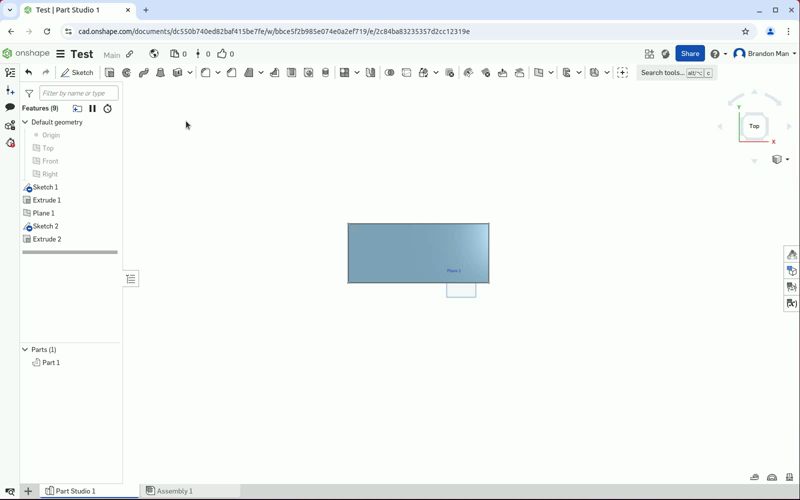
key(shift+7)
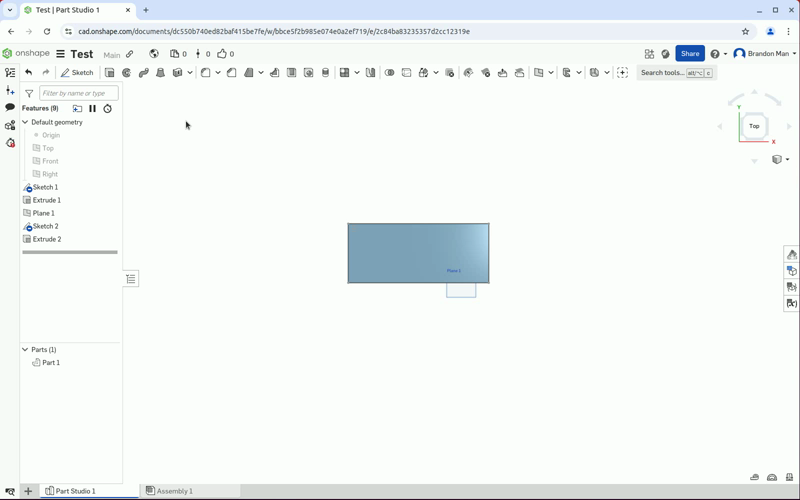
key(up, 3)
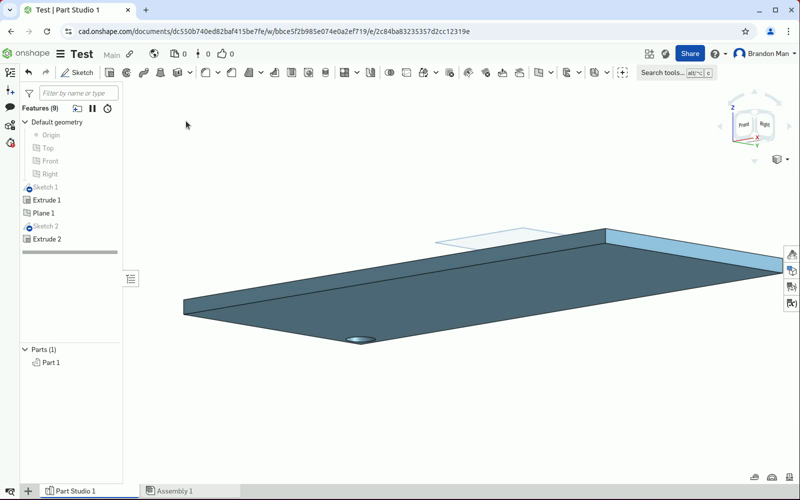
key(left, 3)
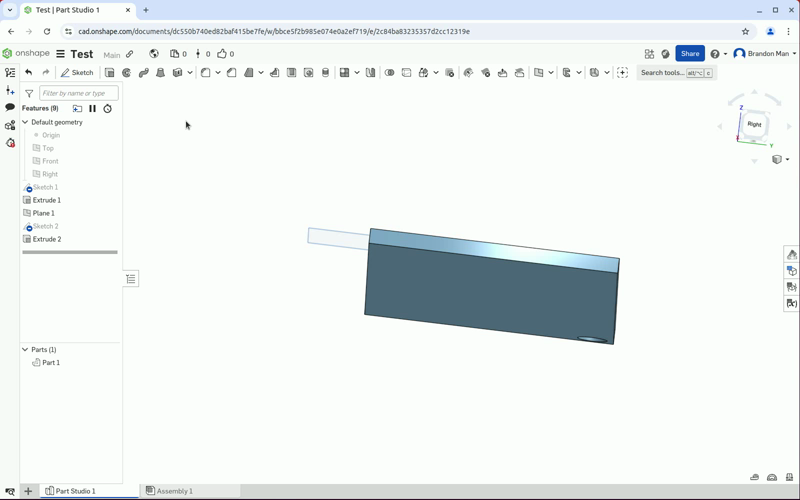
key(right, 3)
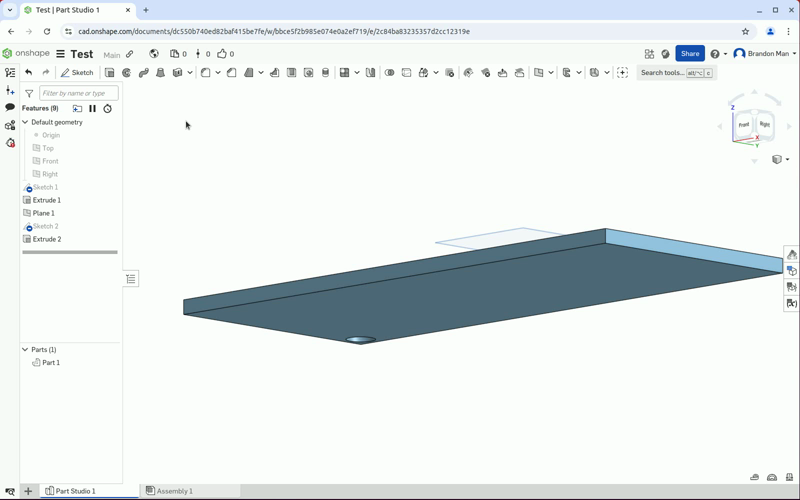
key(down, 3)
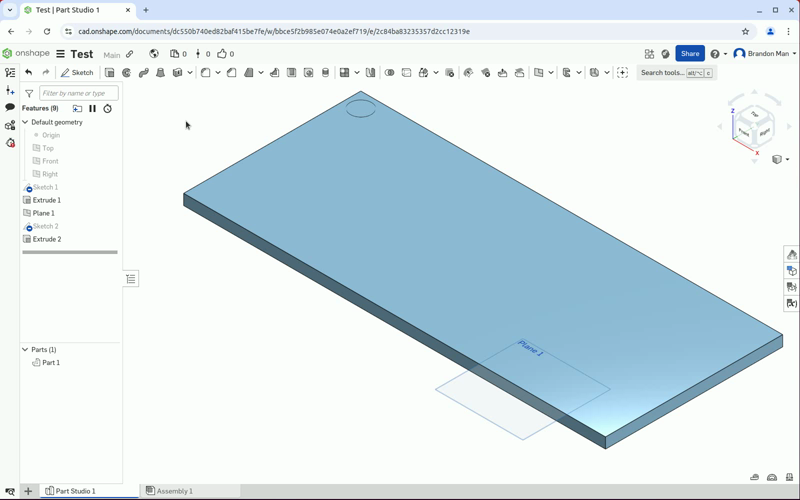
mouse_move(73, 189)
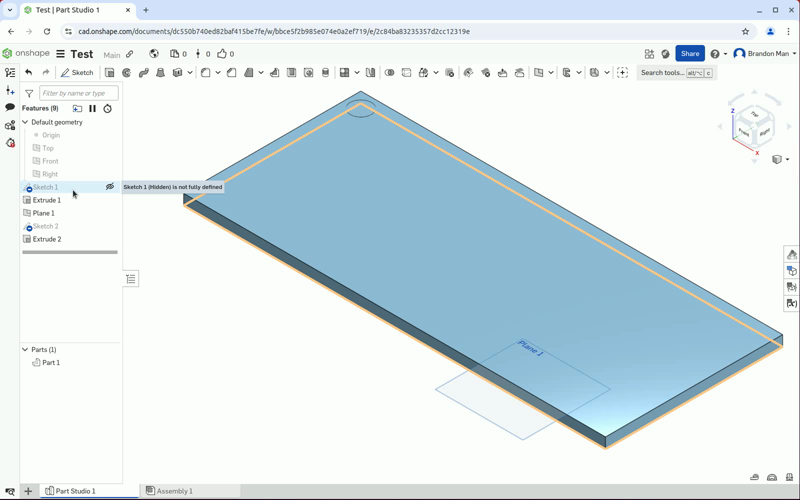
click(73, 189)